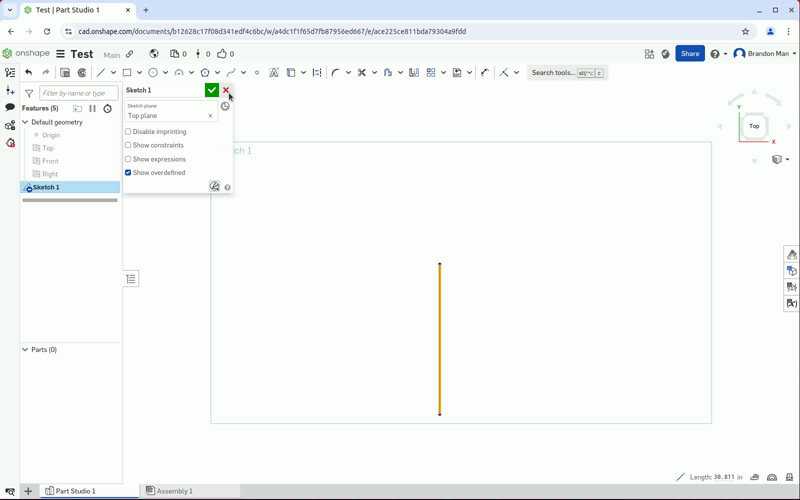
key(shift+h)
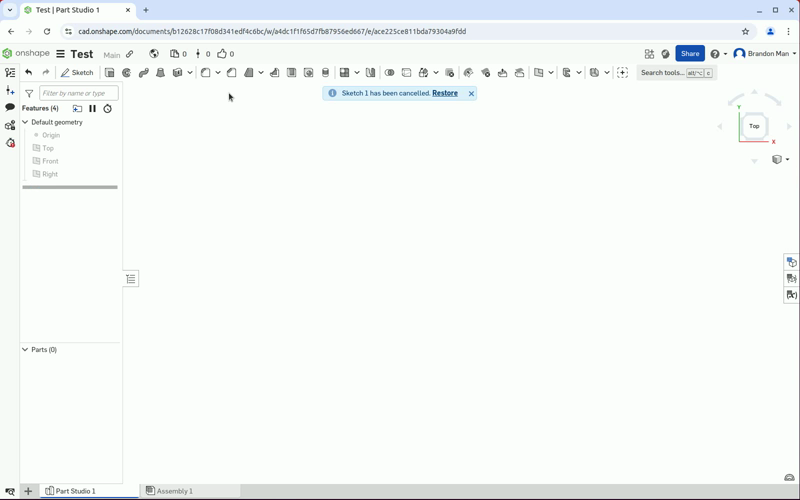
mouse_move(73, 352)
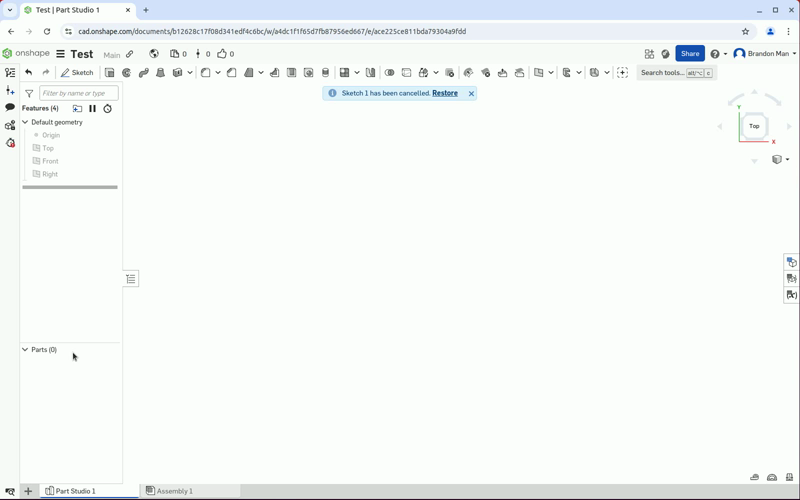
key(y)
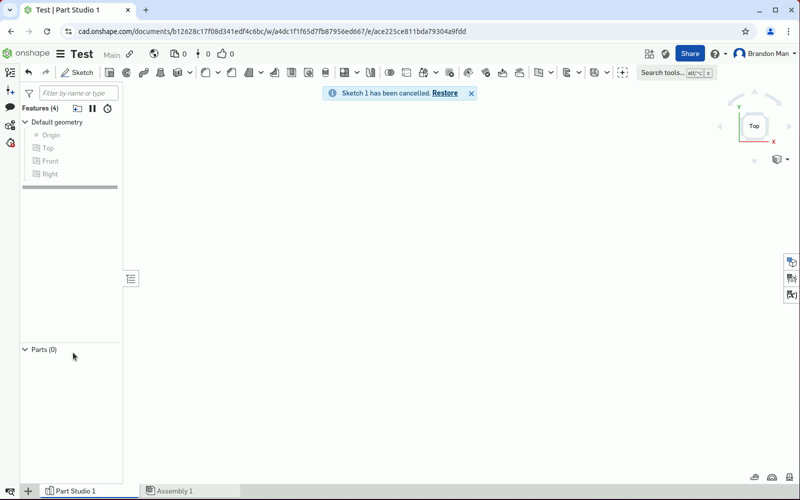
key(shift+p)
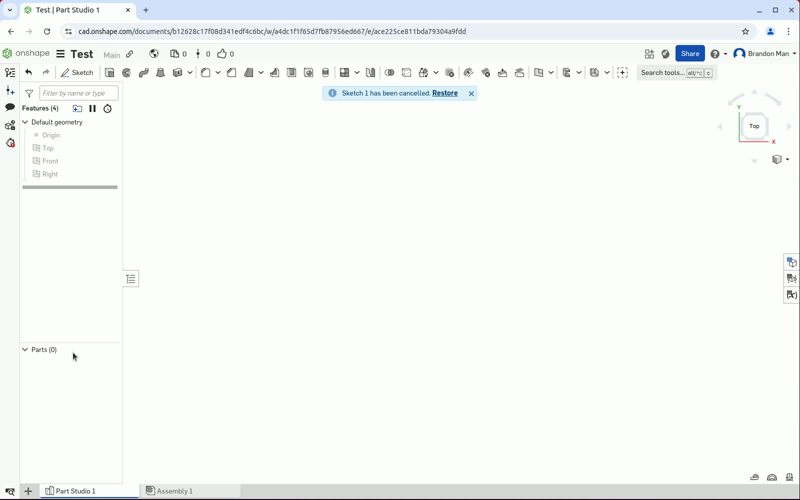
key(space)
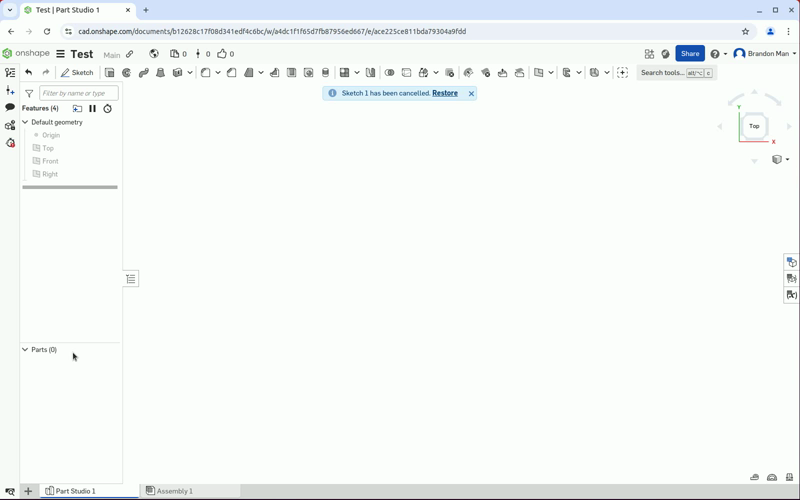
key_down(shift)
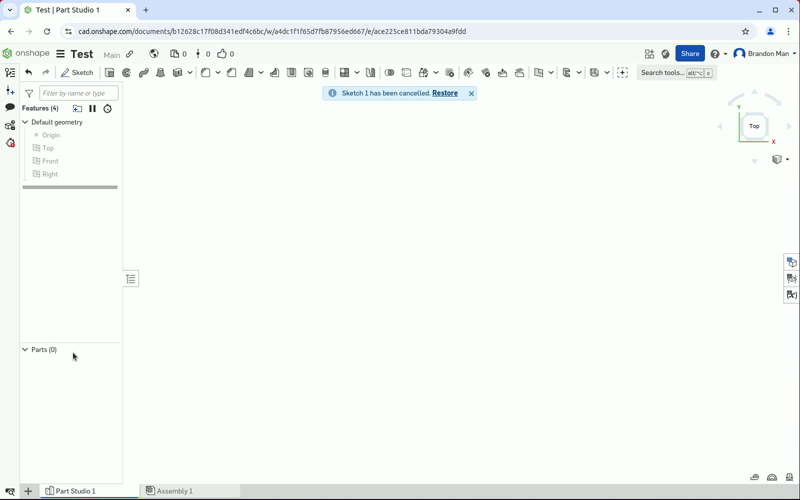
key(up)
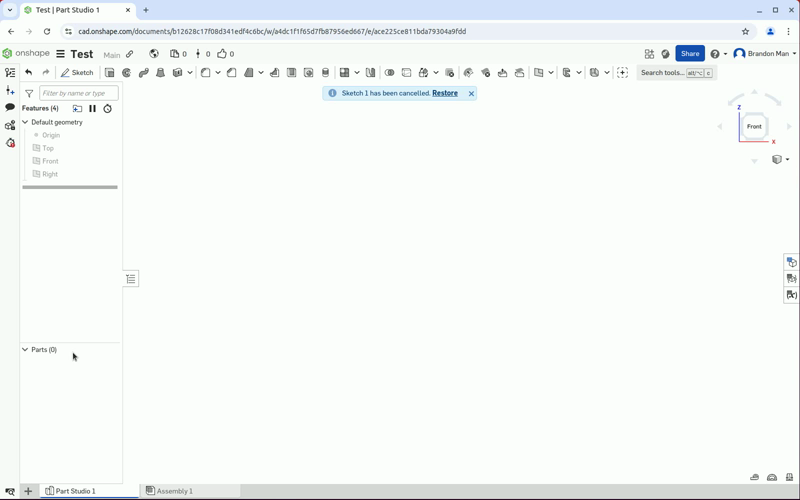
key_up(shift)
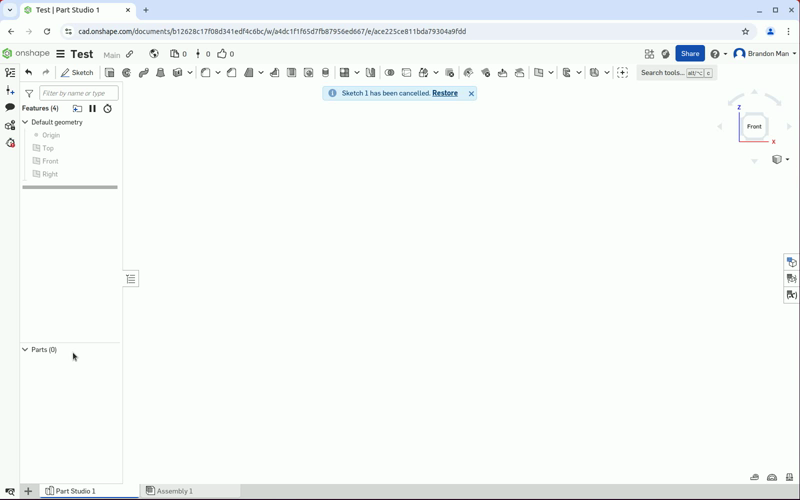
mouse_move(73, 352)
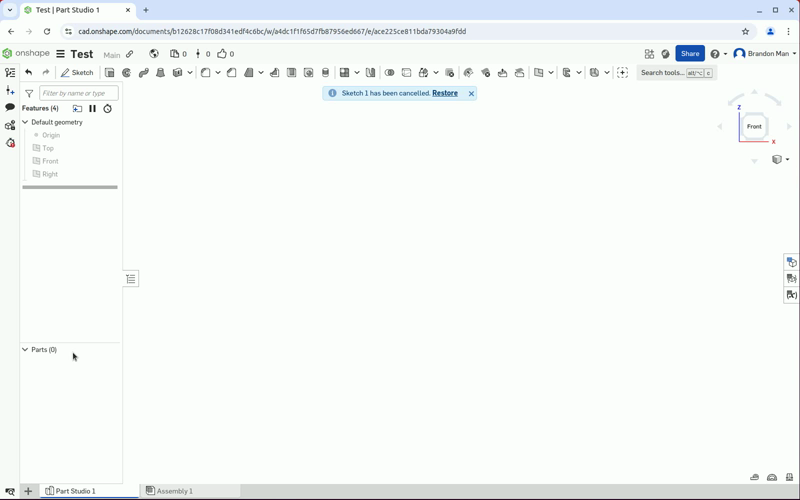
key(shift+y)
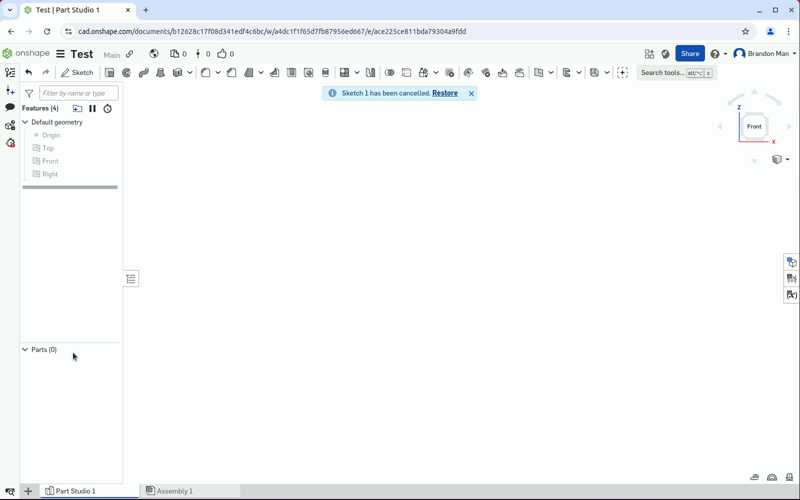
key(shift+s)
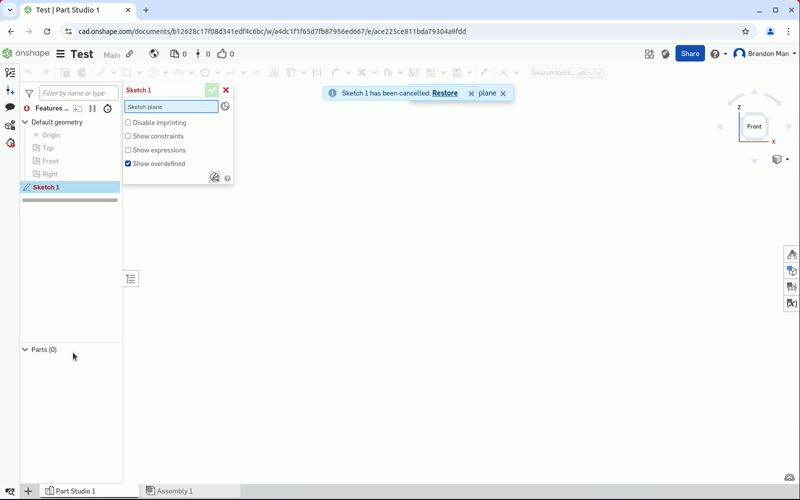
mouse_move(73, 163)
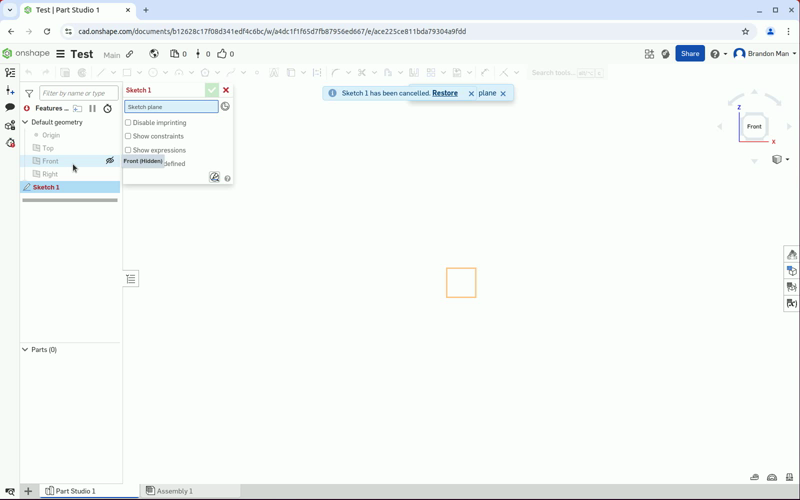
click(73, 163)
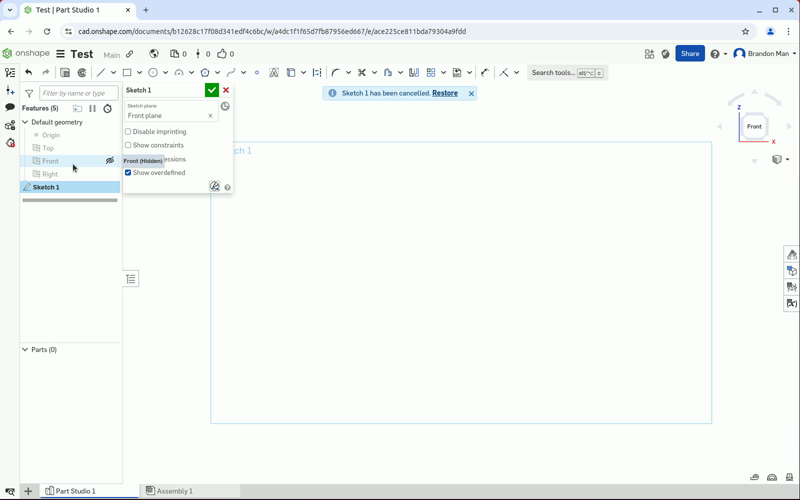
mouse_move(73, 352)
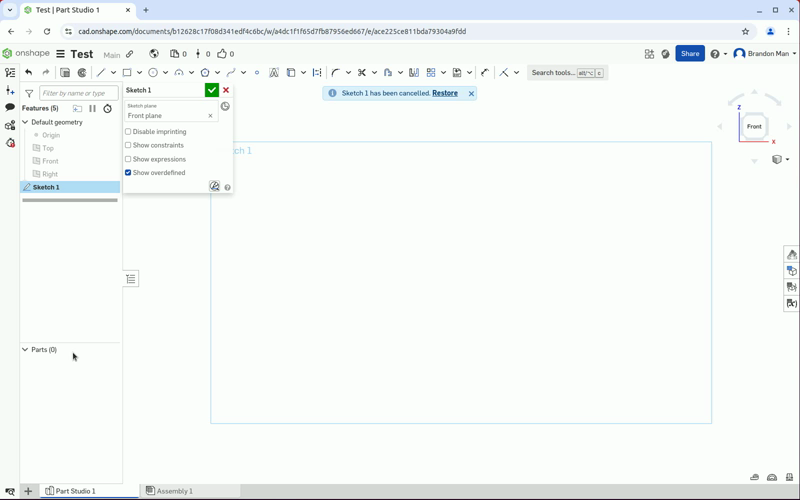
key(y)
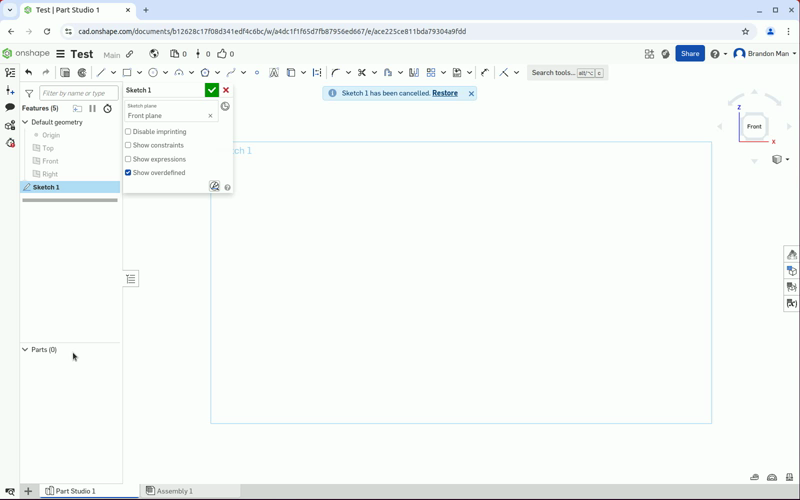
key(l)
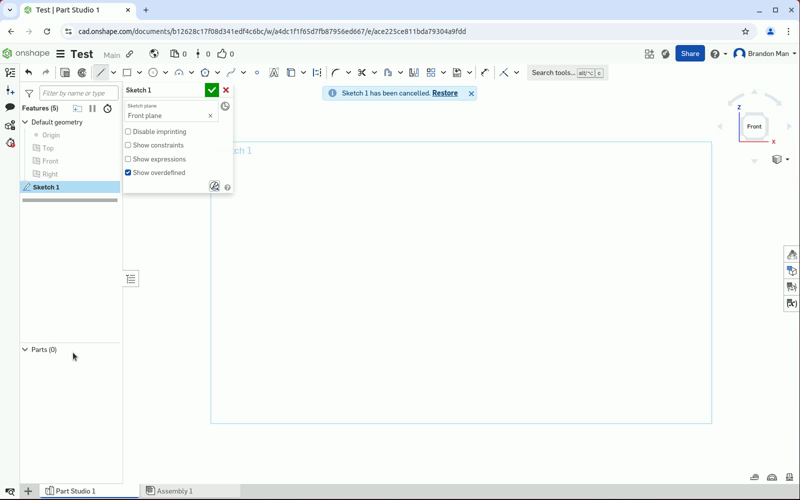
key_down(shift)
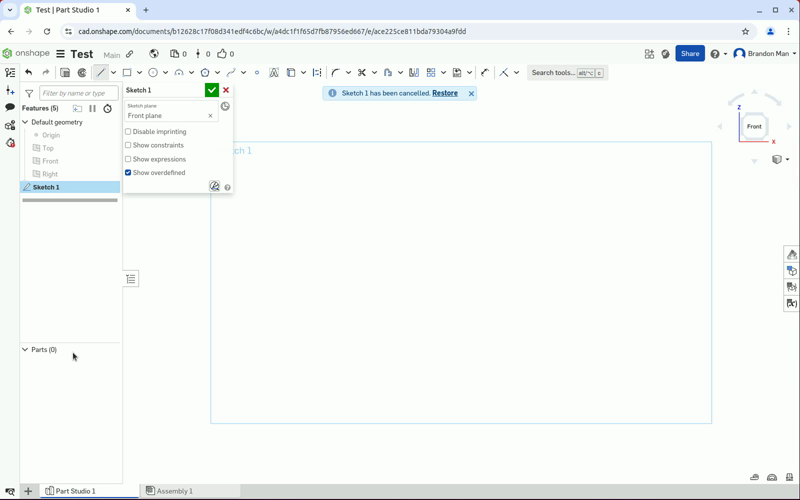
mouse_move(460, 282)
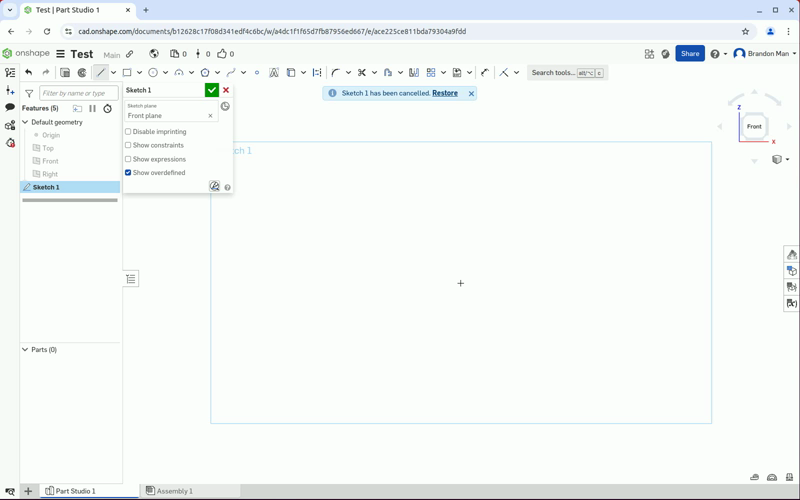
click(460, 282)
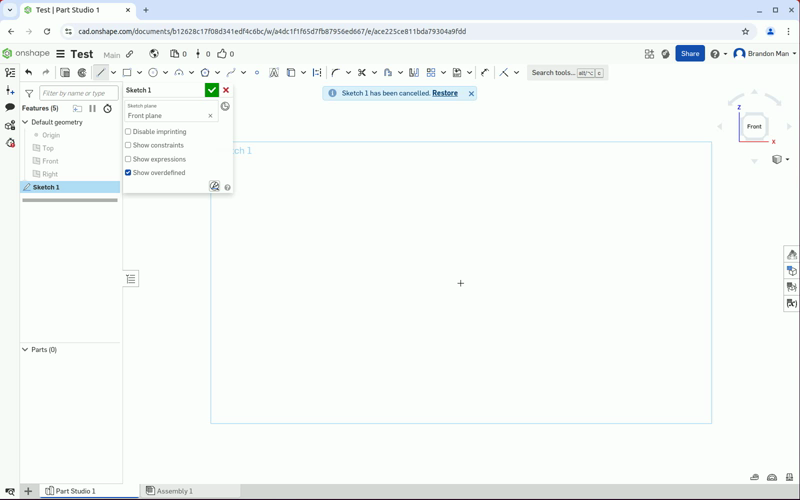
key_up(shift)
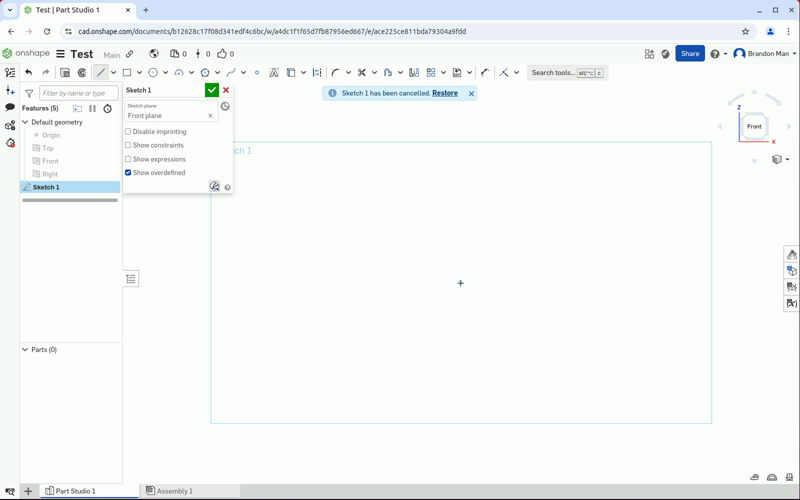
key_down(shift)
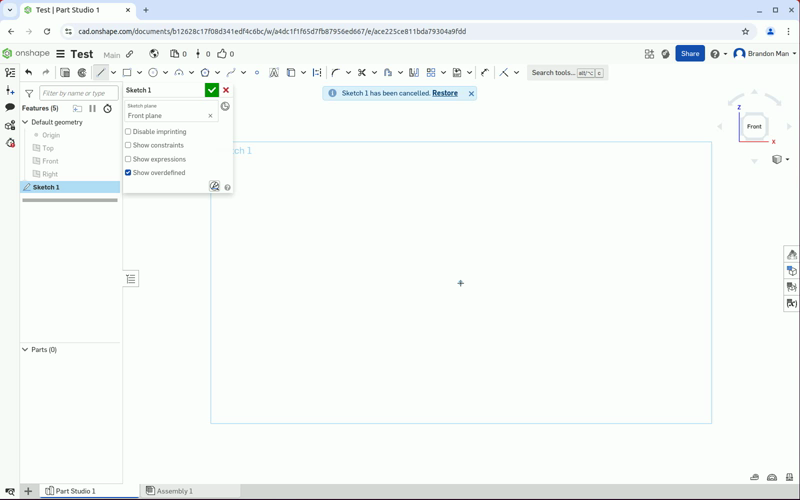
mouse_move(573, 282)
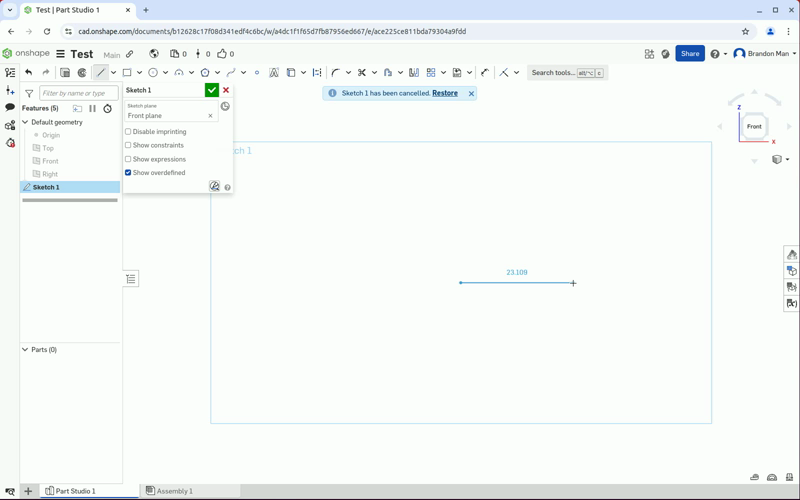
click(573, 282)
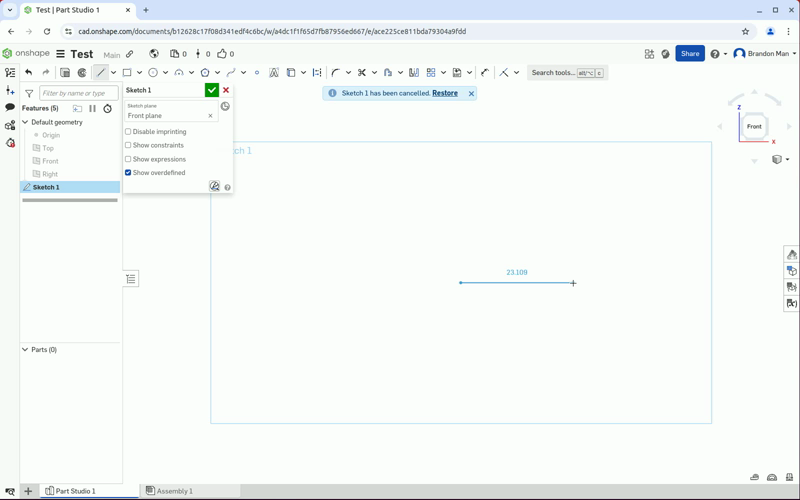
key_up(shift)
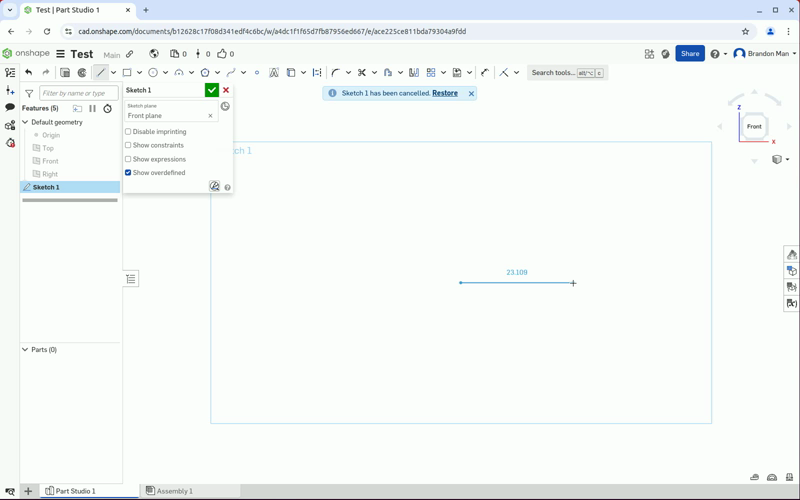
key_down(shift)
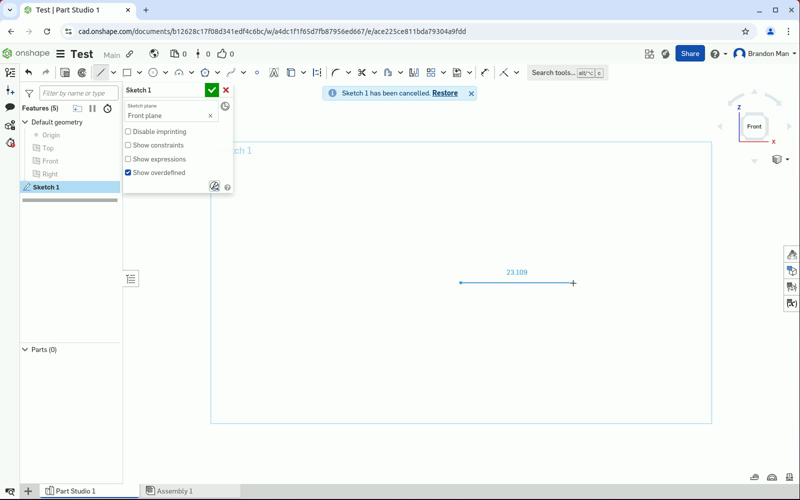
mouse_move(573, 170)
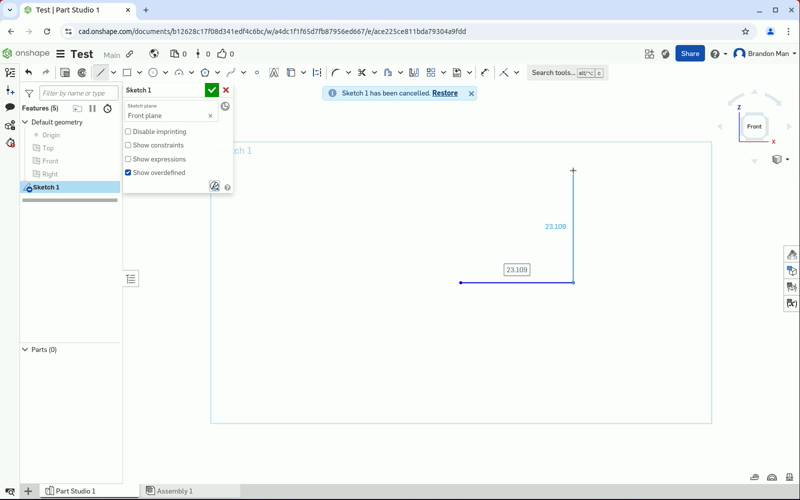
click(573, 170)
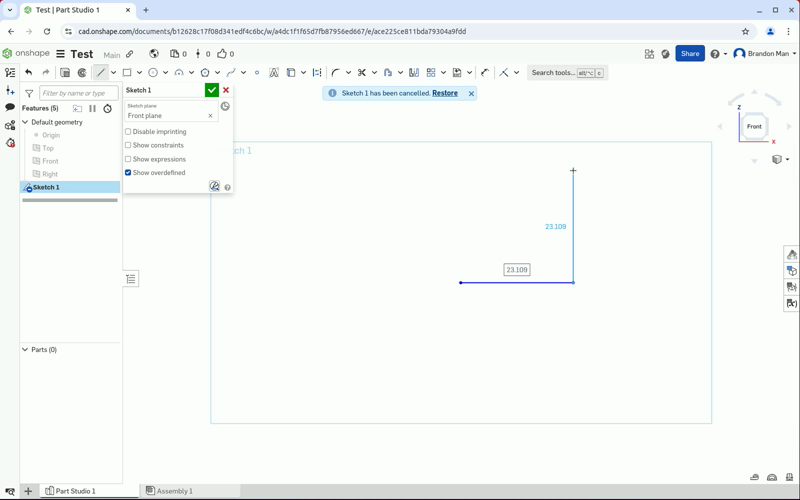
key_up(shift)
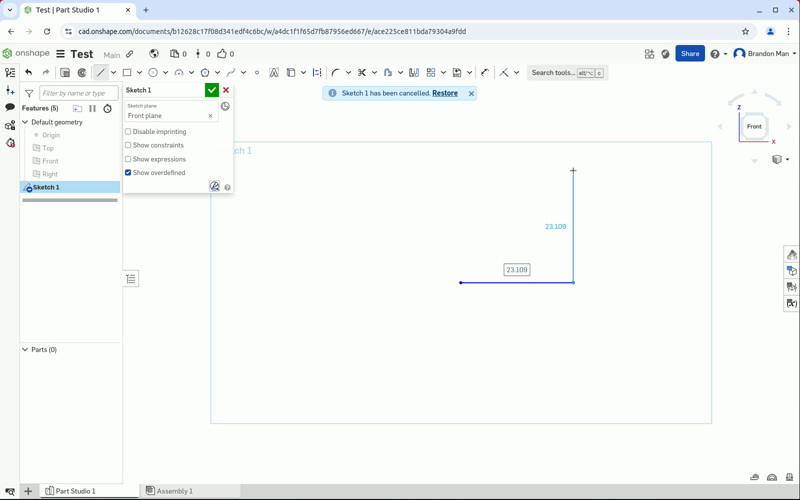
key_down(shift)
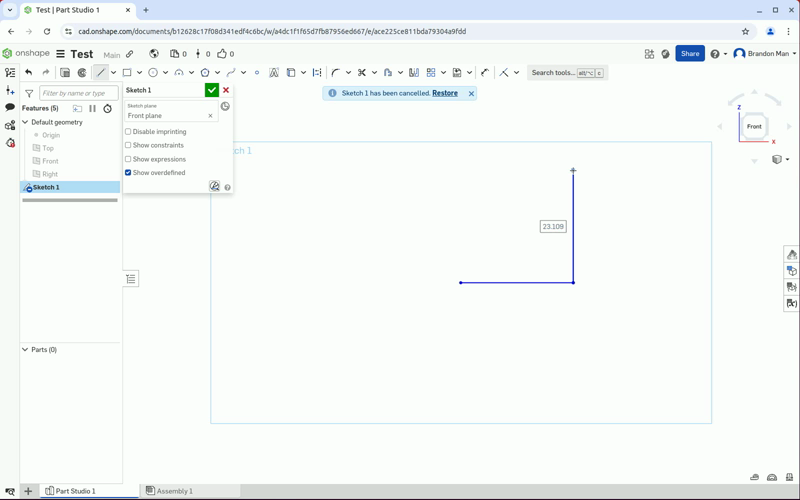
mouse_move(460, 170)
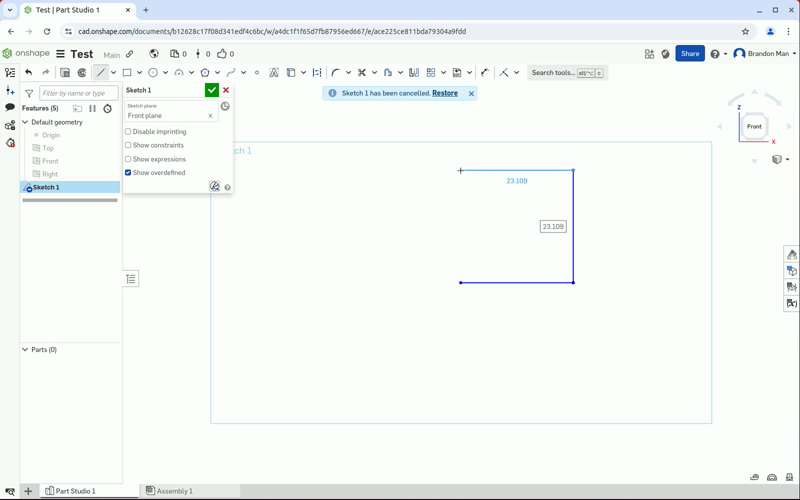
click(460, 170)
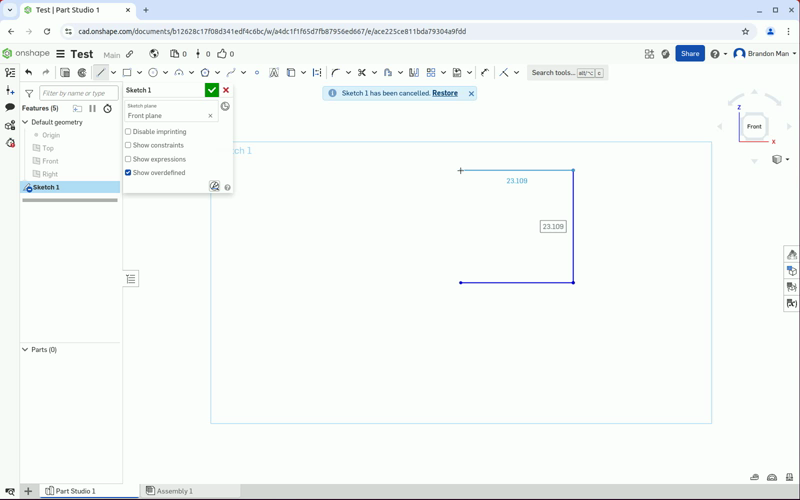
key_up(shift)
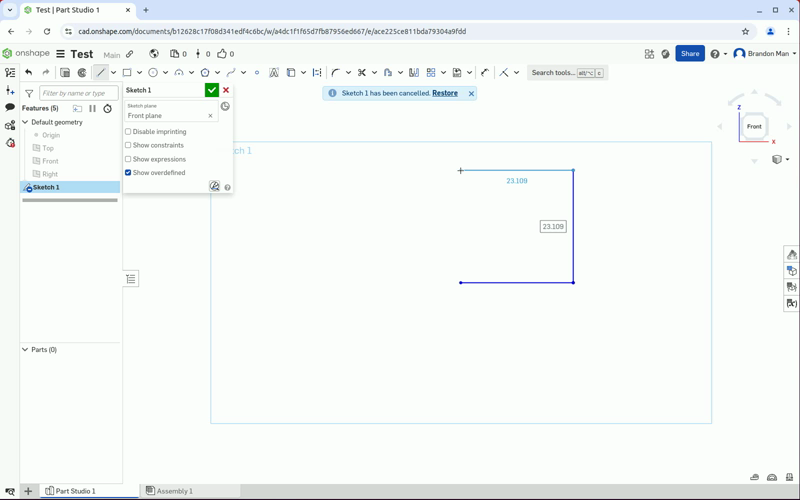
key_down(shift)
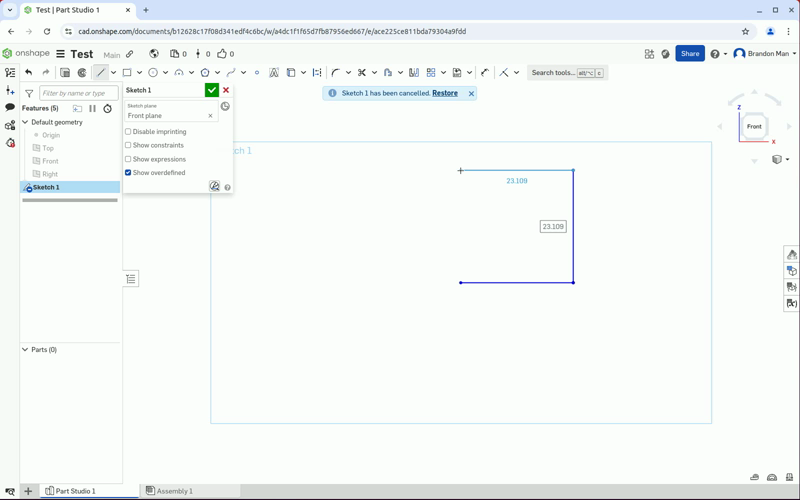
mouse_move(460, 282)
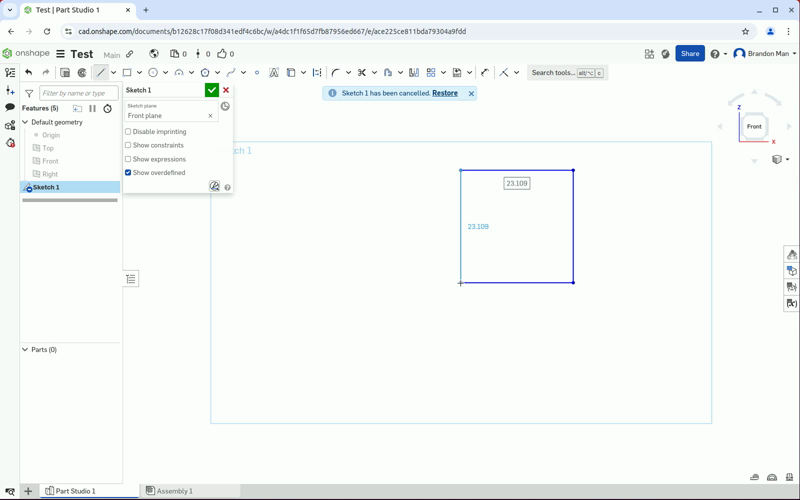
key_up(shift)
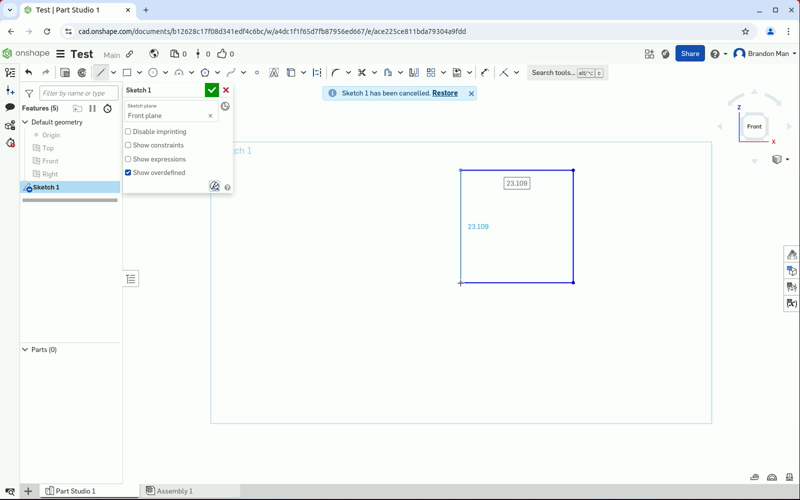
click(460, 282)
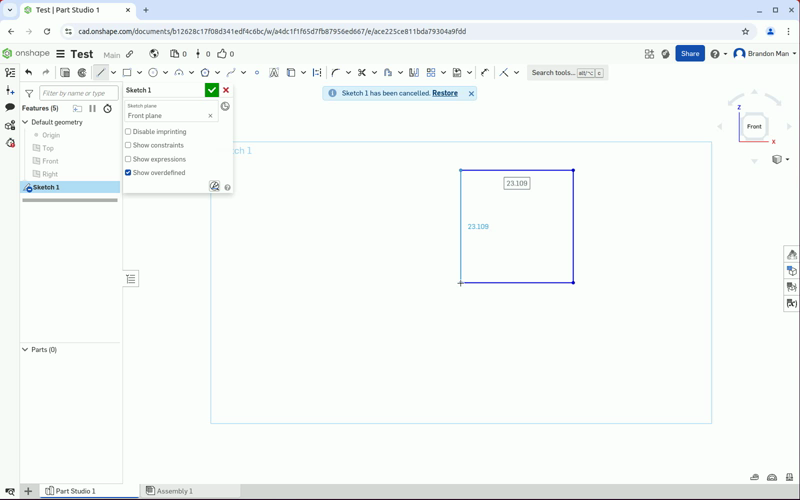
key(esc)
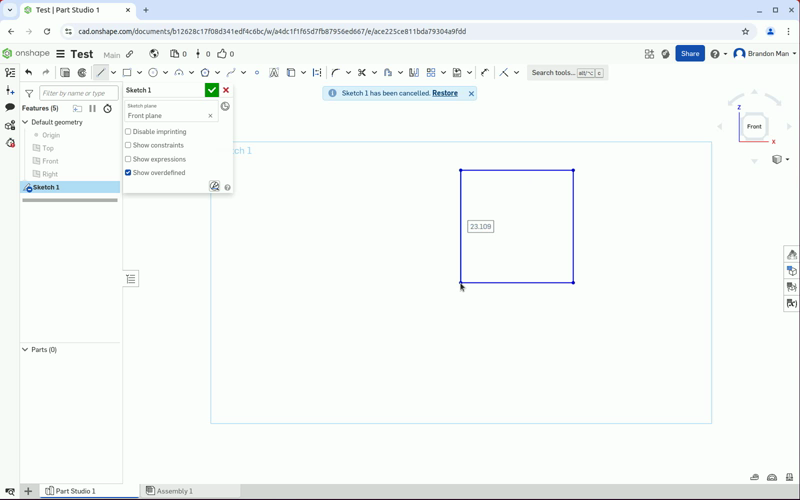
mouse_move(494, 215)
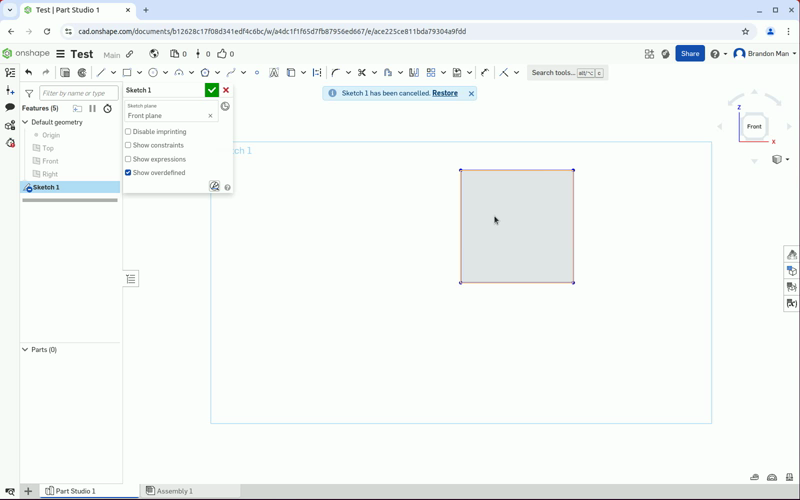
click(494, 215)
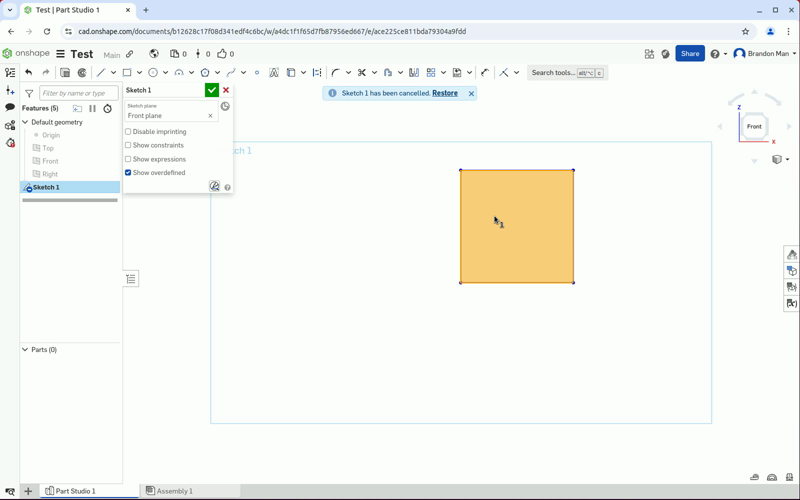
mouse_move(73, 352)
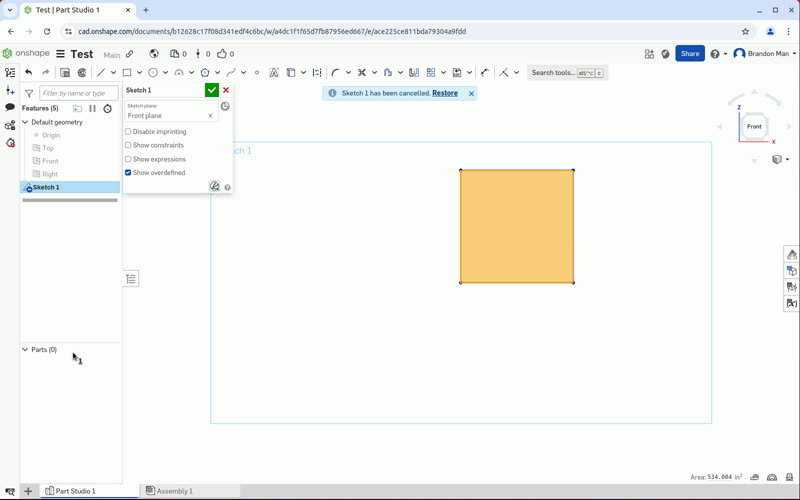
key(shift+y)
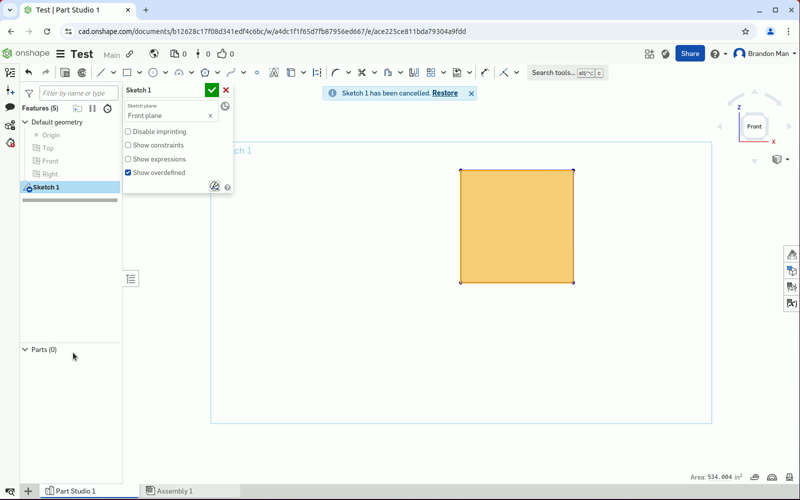
key(shift+e)
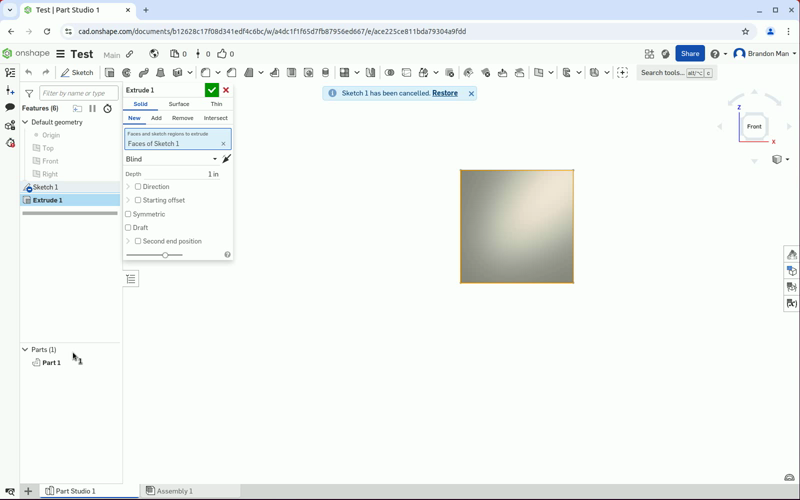
mouse_move(143, 106)
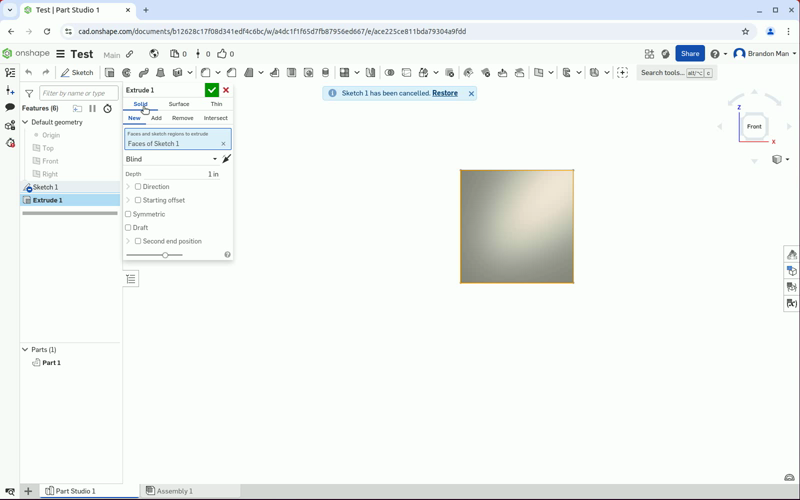
click(143, 106)
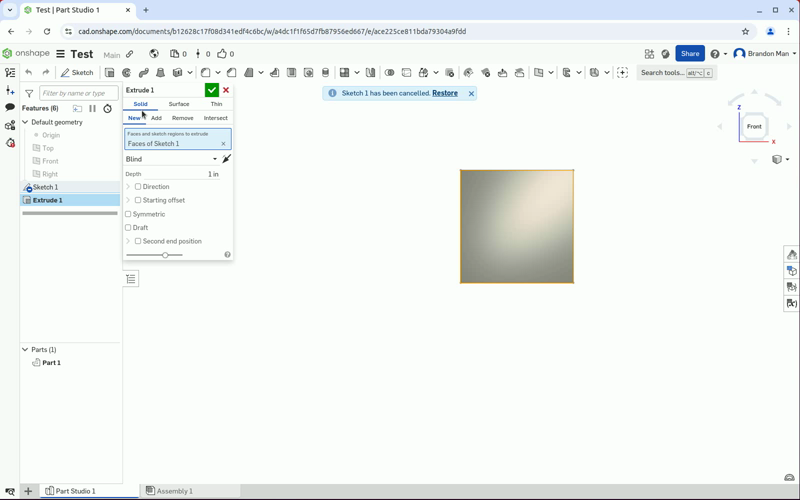
mouse_move(137, 120)
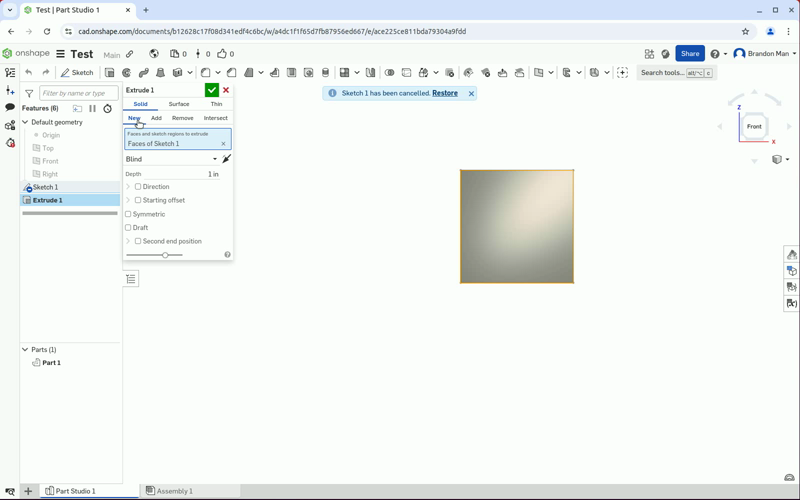
click(137, 120)
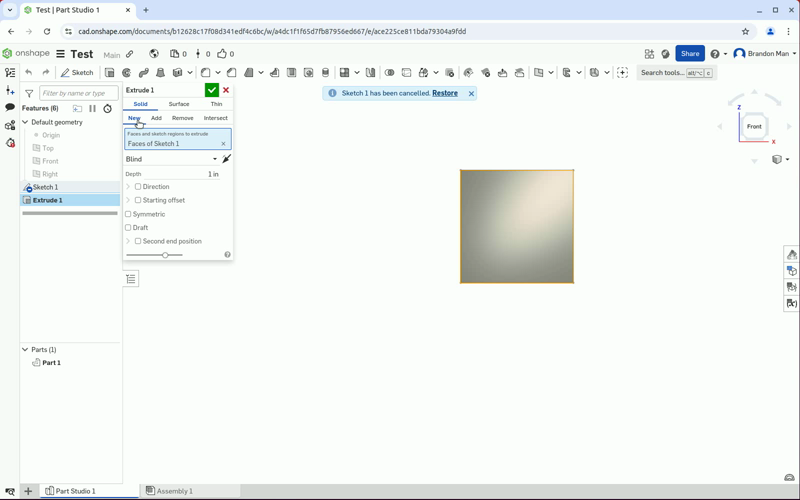
key(tab, 4)
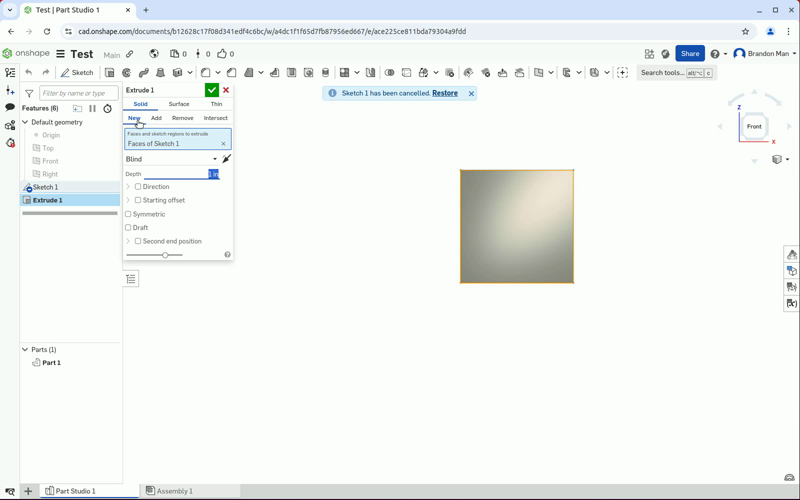
text(1.926)
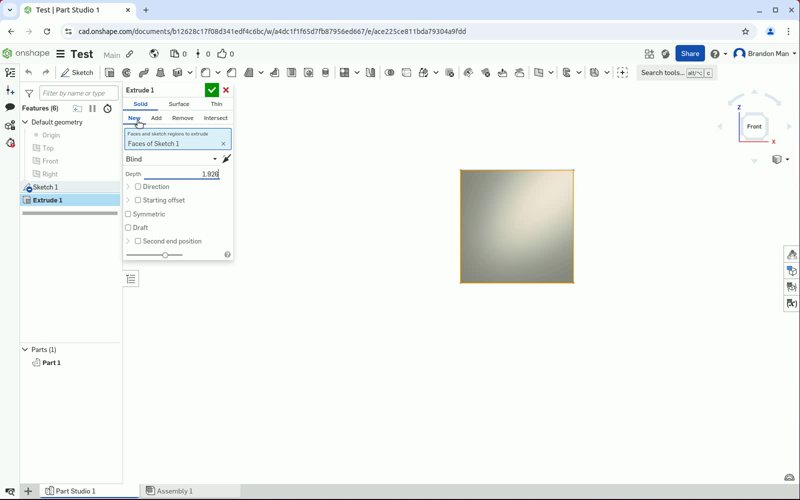
key(enter)
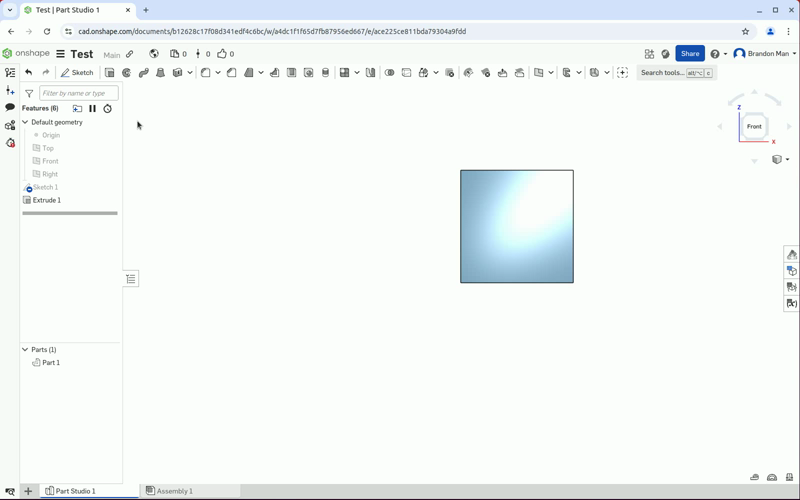
key(shift+h)
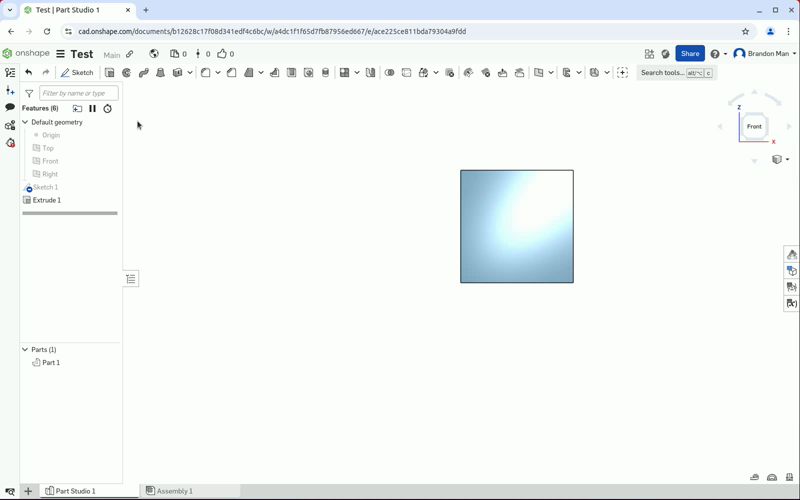
key(shift+h)
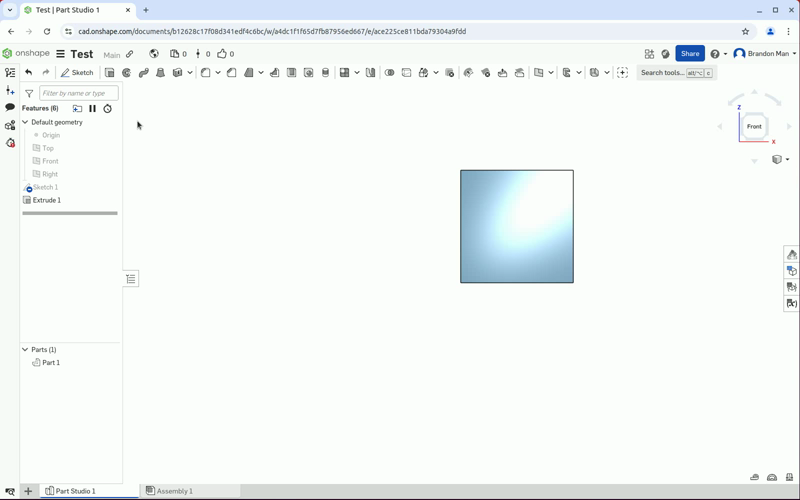
mouse_move(73, 189)
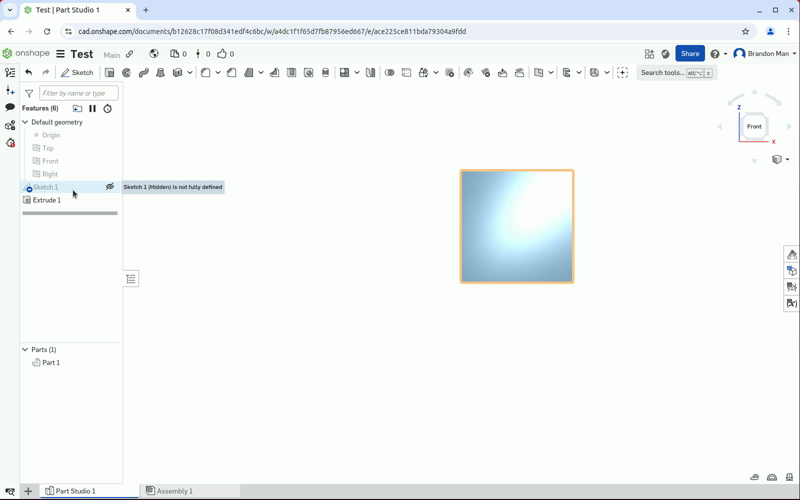
click(73, 189)
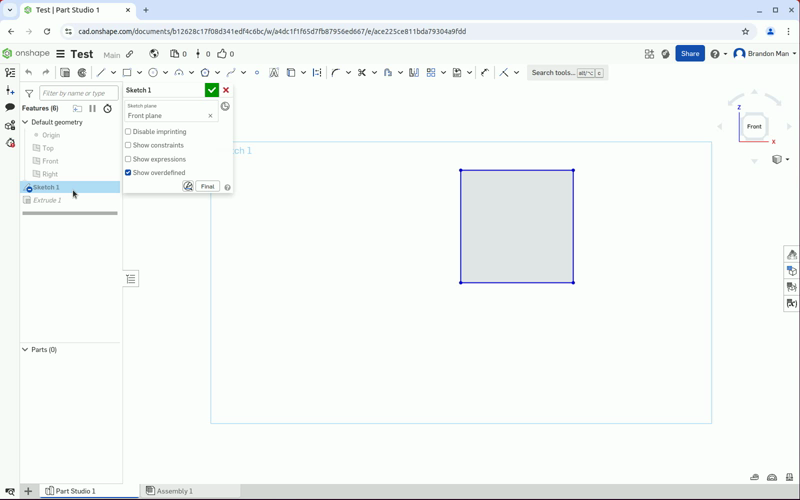
mouse_move(229, 92)
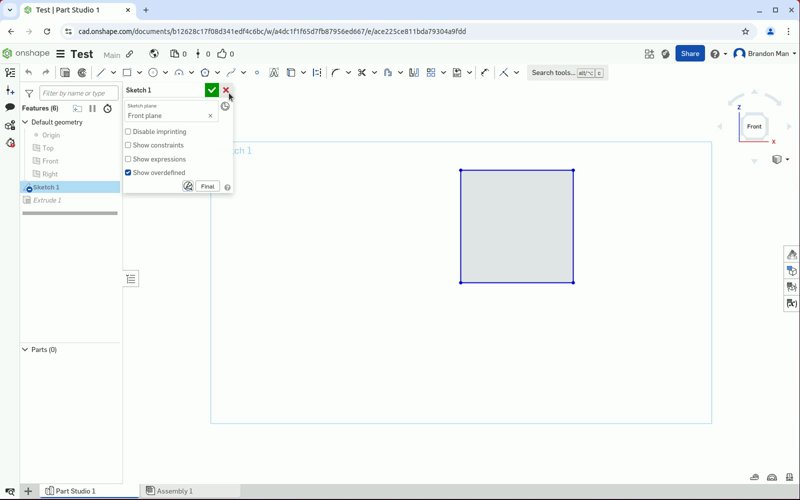
click(229, 92)
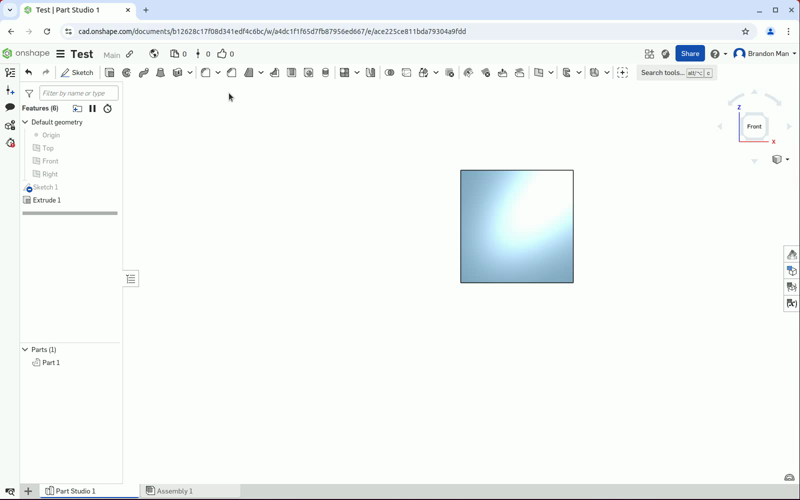
mouse_move(541, 75)
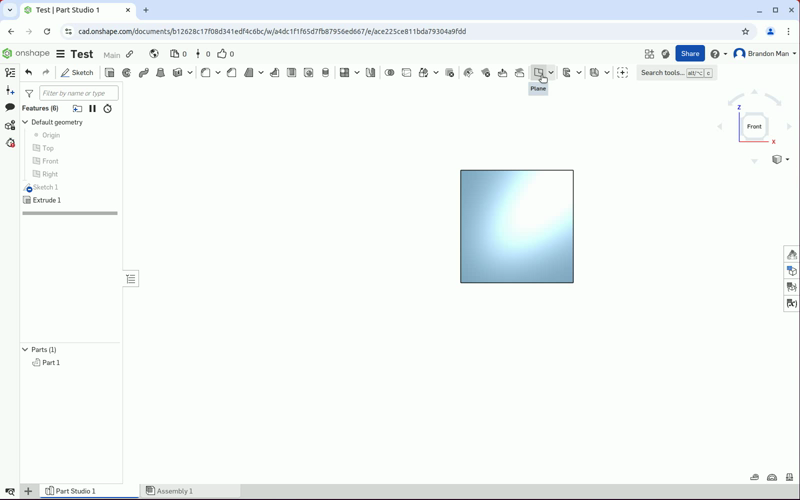
click(541, 75)
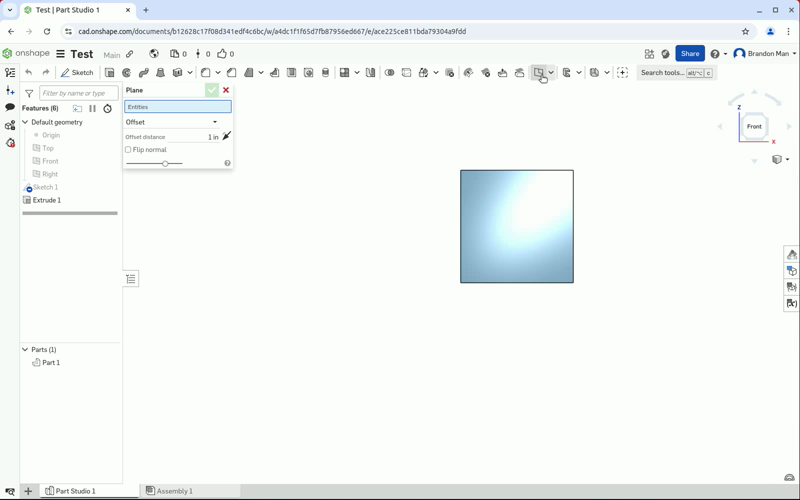
mouse_move(73, 163)
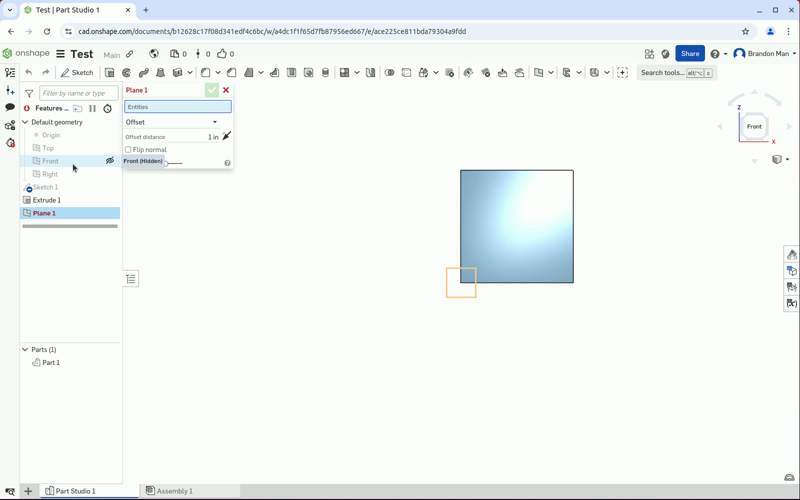
click(73, 163)
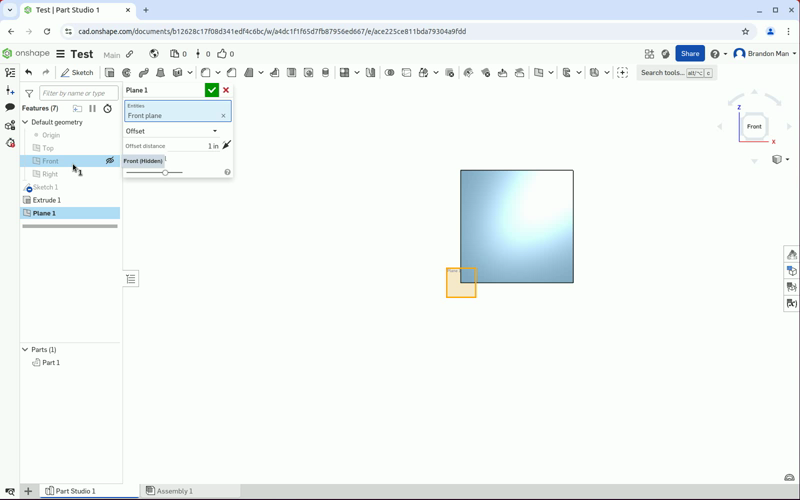
key(tab, 2)
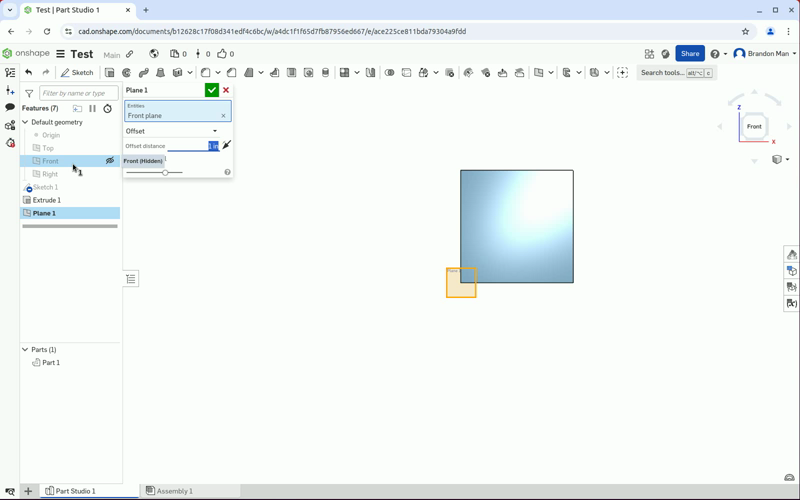
text(1.91)
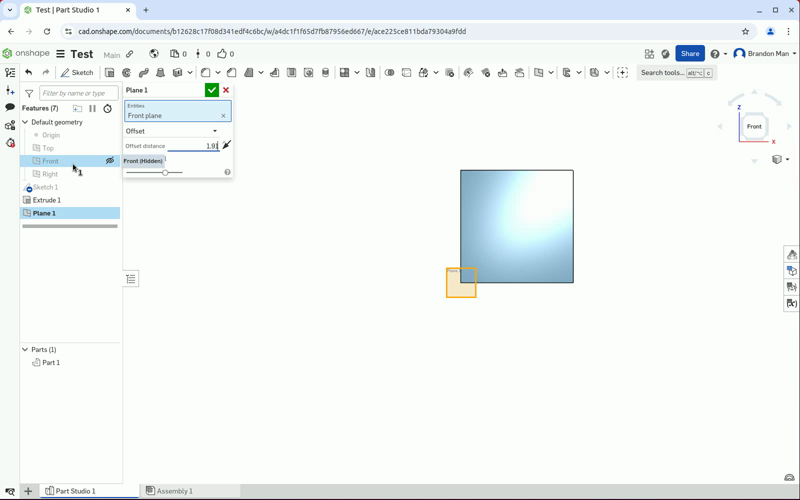
key(enter, 2)
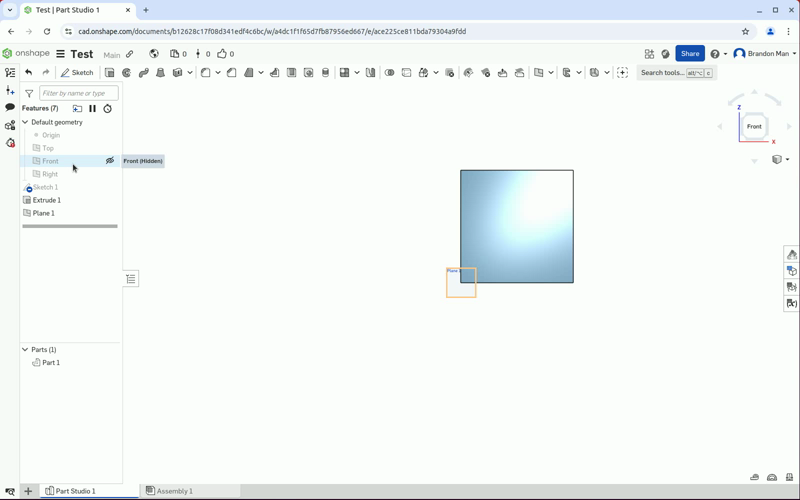
key(shift+s)
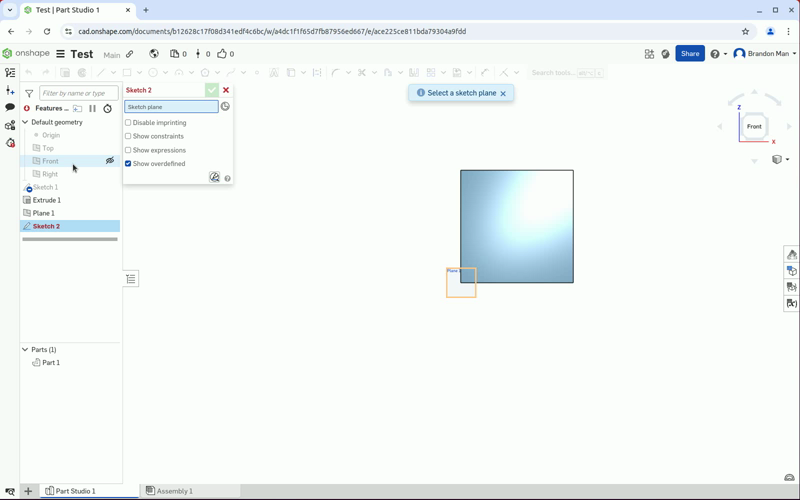
mouse_move(73, 215)
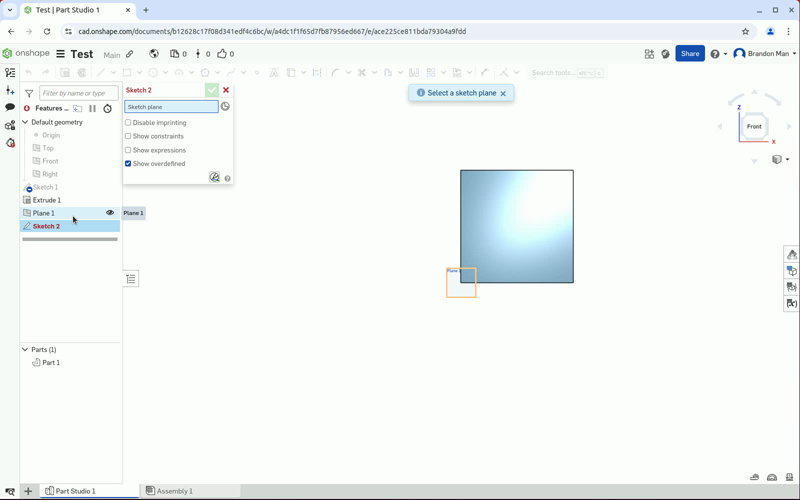
click(73, 215)
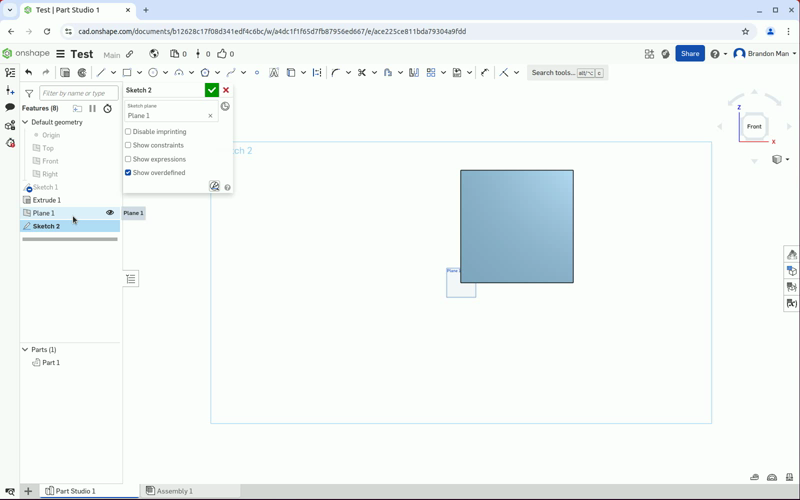
mouse_move(73, 352)
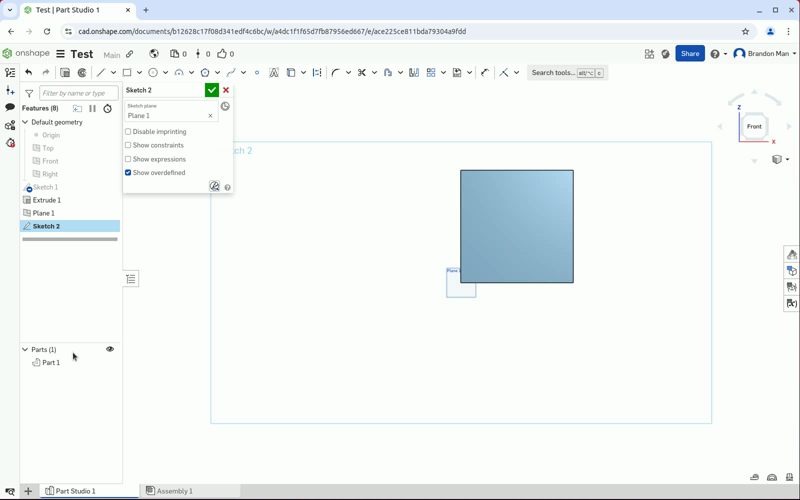
key(y)
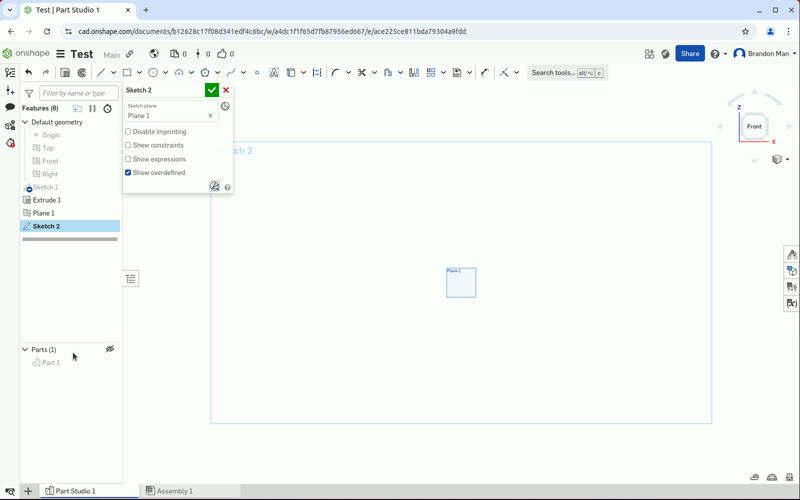
key(c)
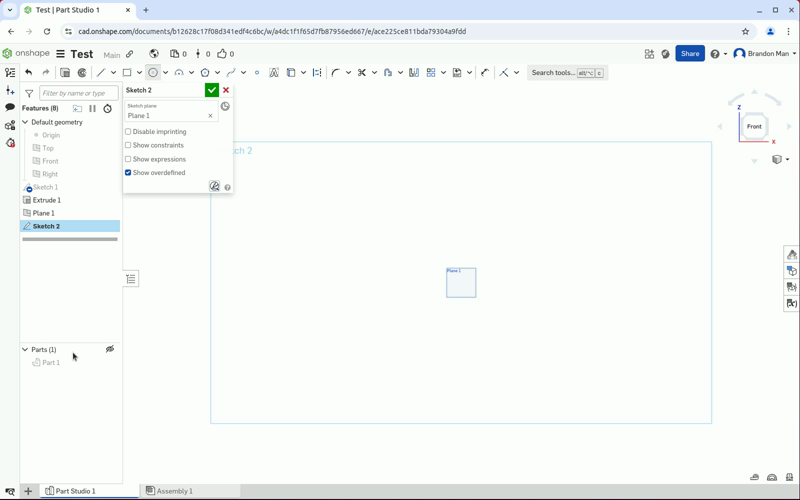
key_down(shift)
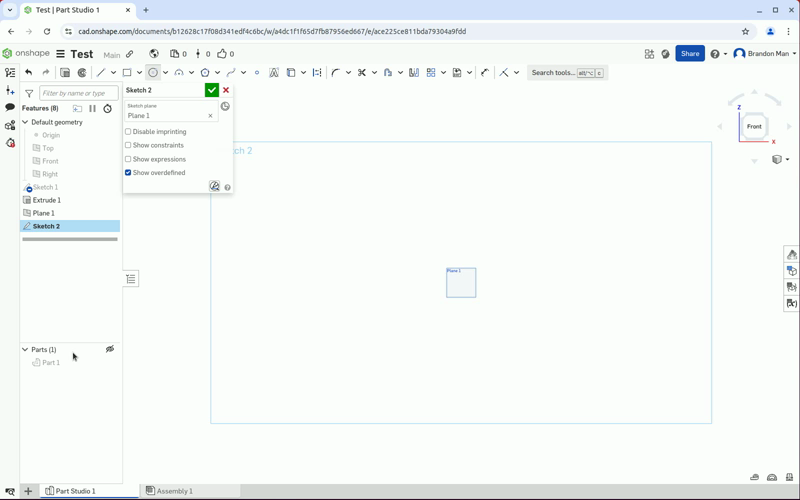
mouse_move(517, 226)
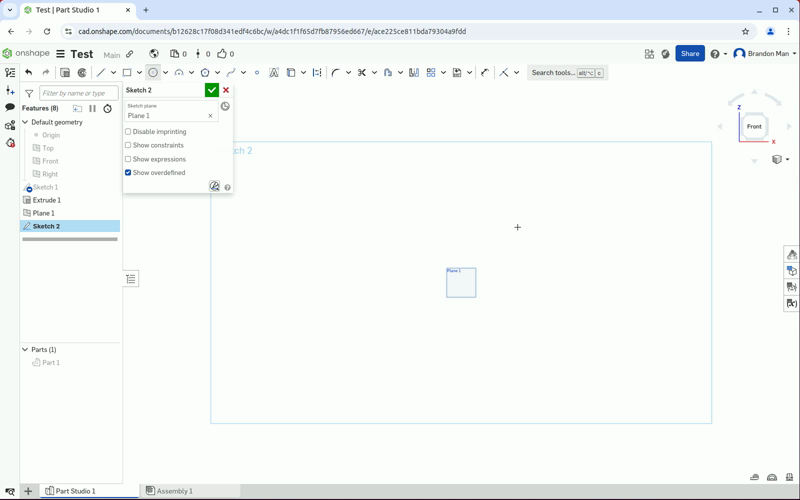
click(517, 226)
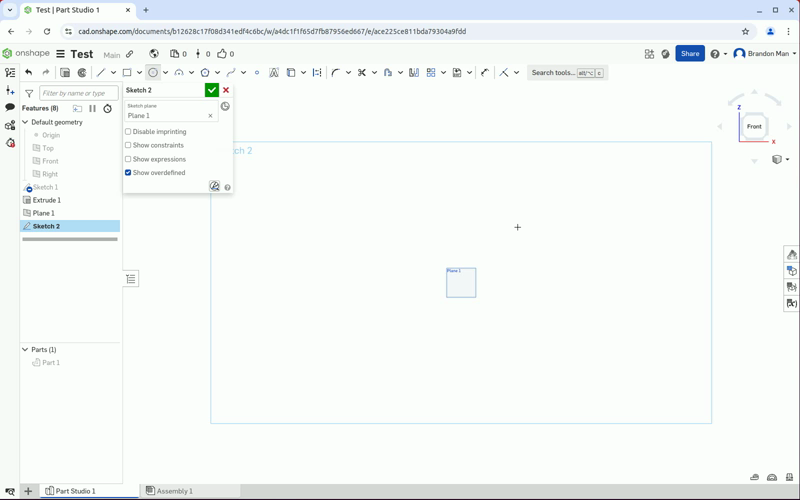
key_up(shift)
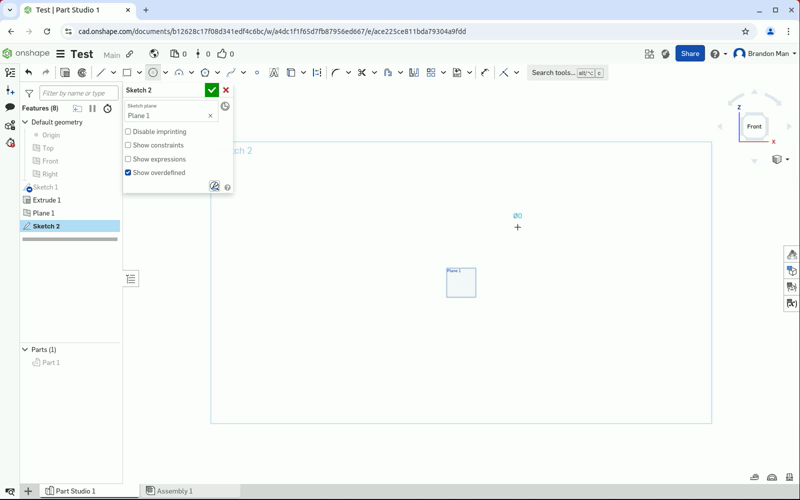
mouse_move(536, 226)
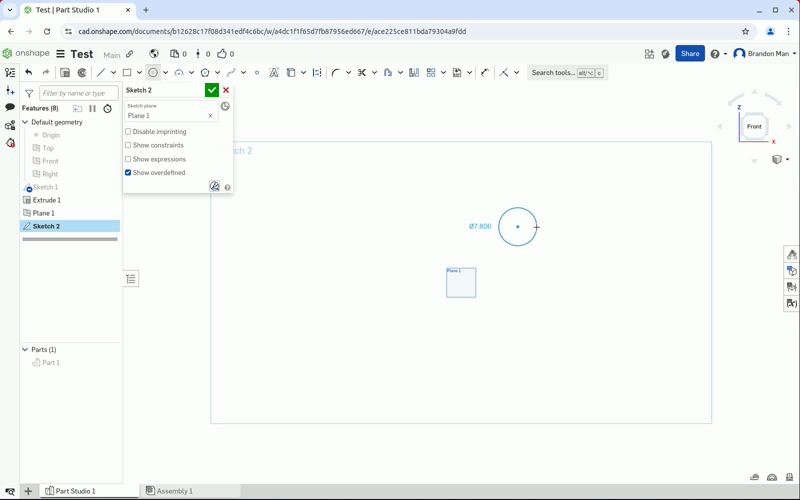
click(536, 226)
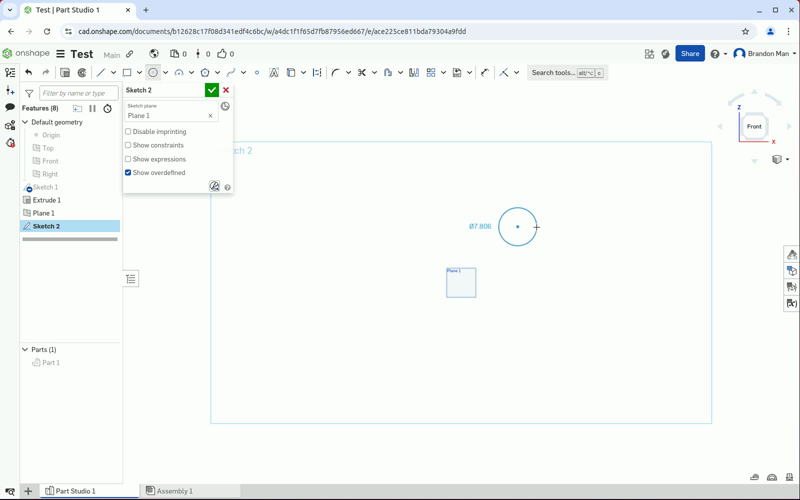
key(esc)
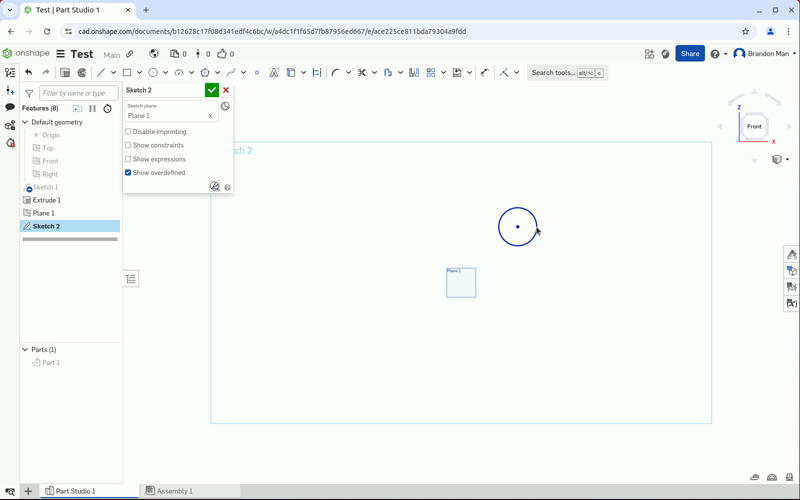
mouse_move(507, 213)
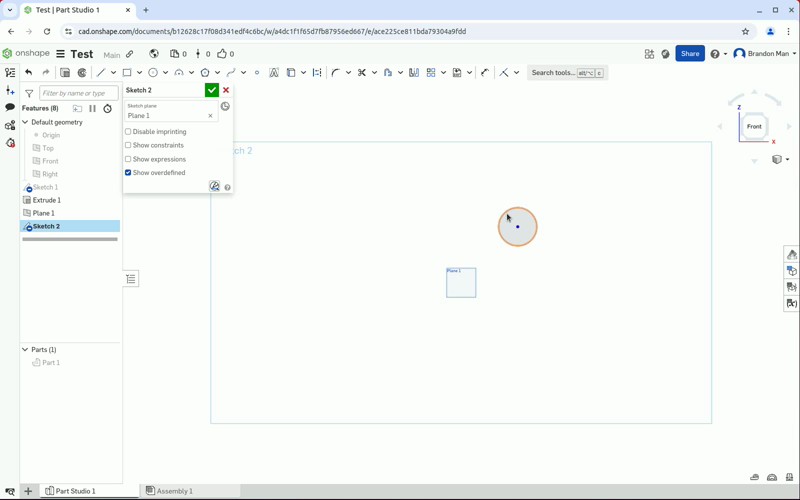
scroll(6)
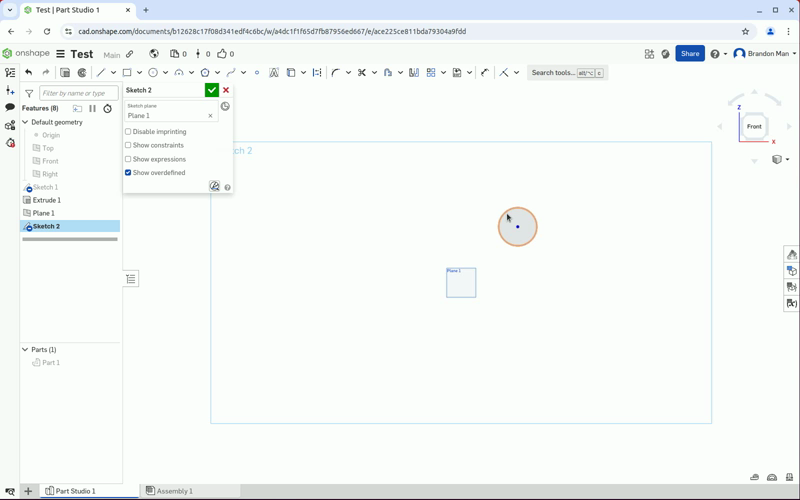
scroll(6)
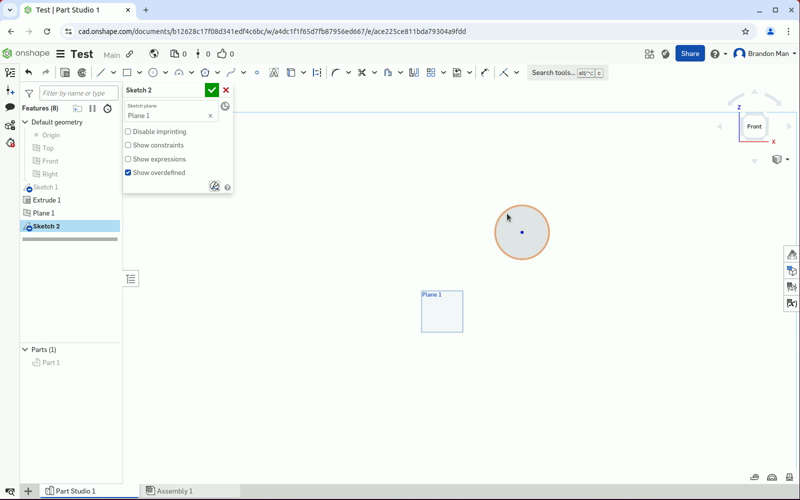
scroll(6)
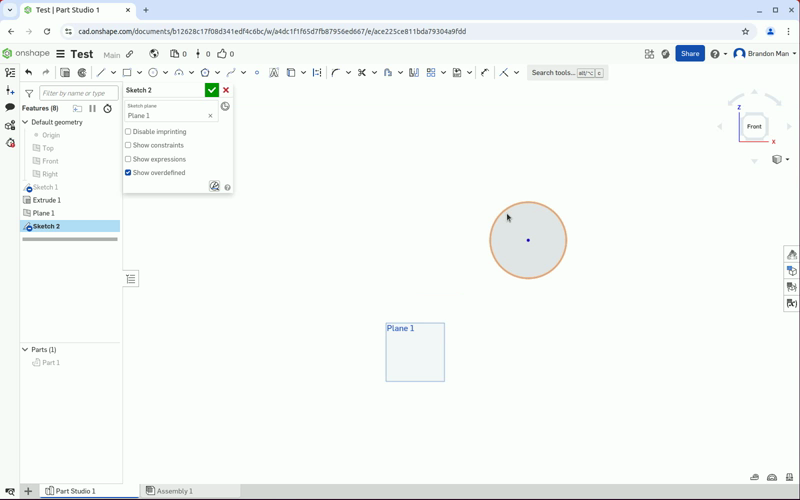
scroll(6)
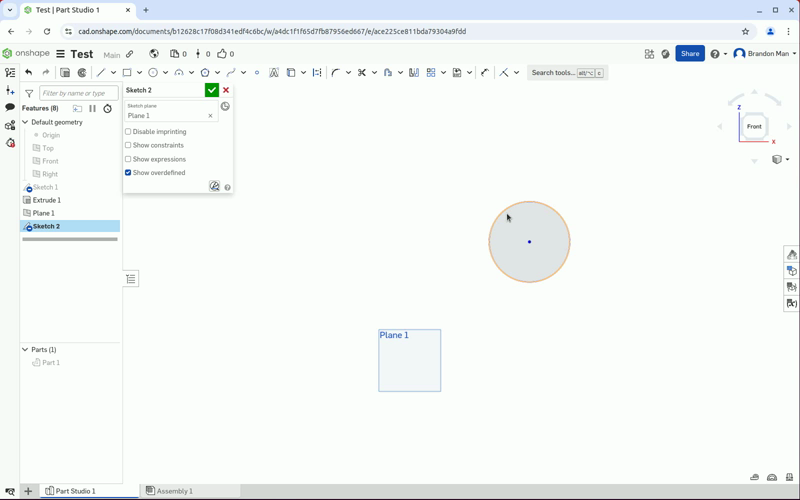
scroll(6)
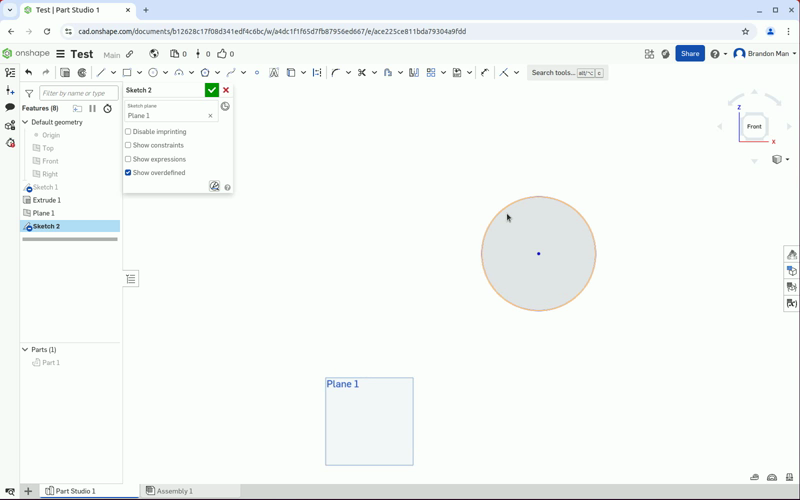
scroll(6)
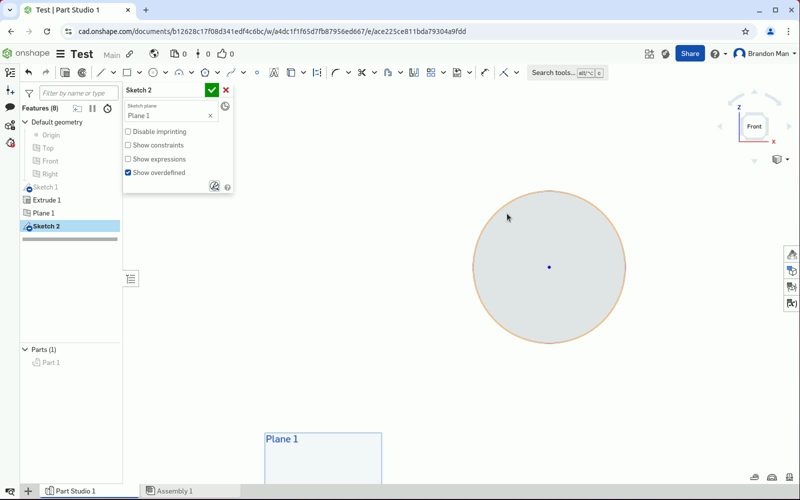
scroll(6)
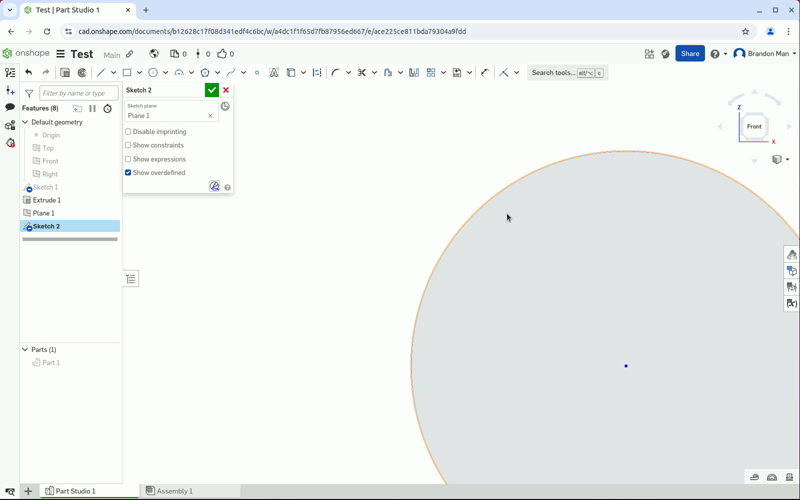
click(507, 213)
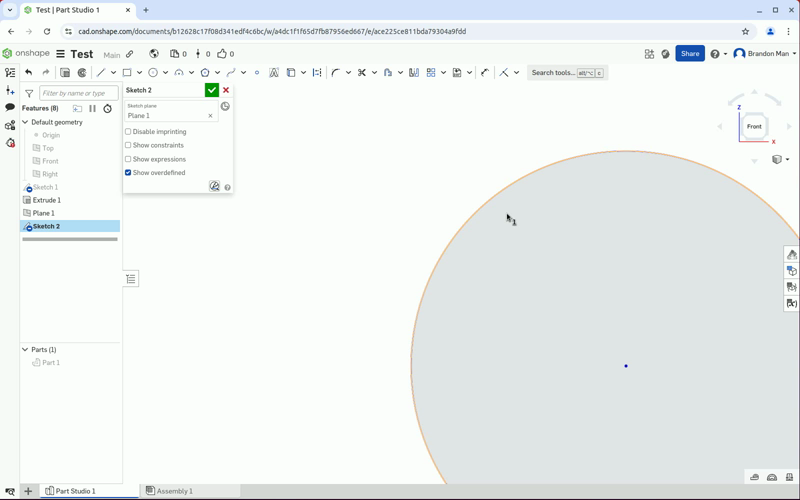
scroll(-6)
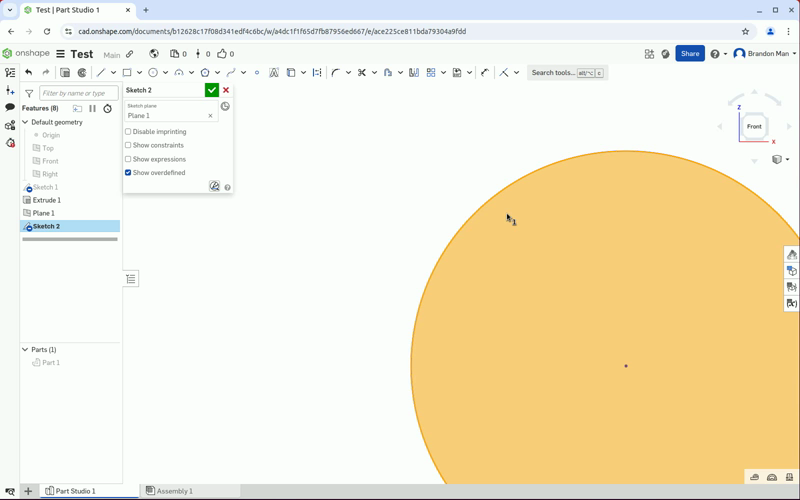
scroll(-6)
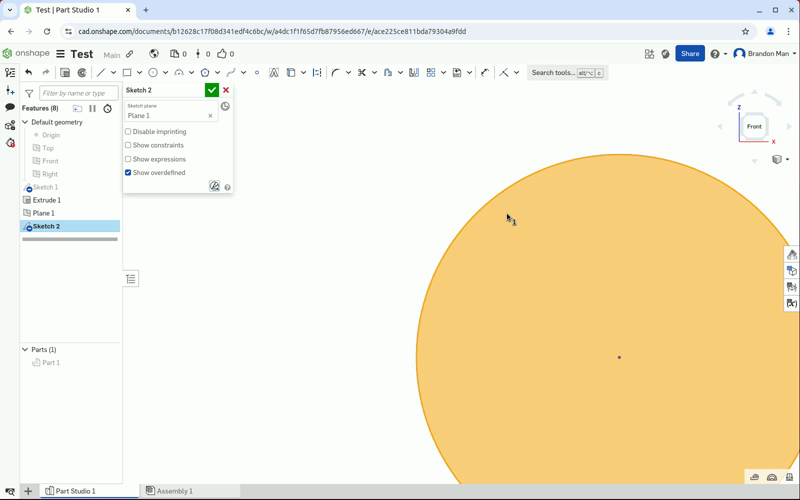
scroll(-6)
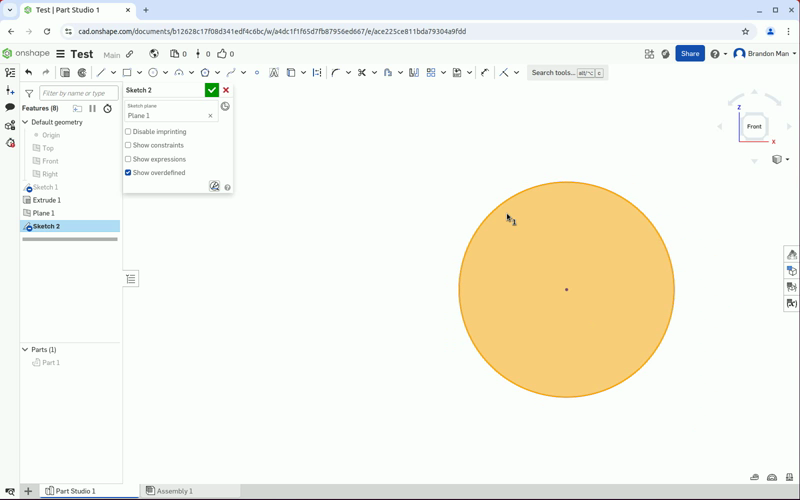
scroll(-6)
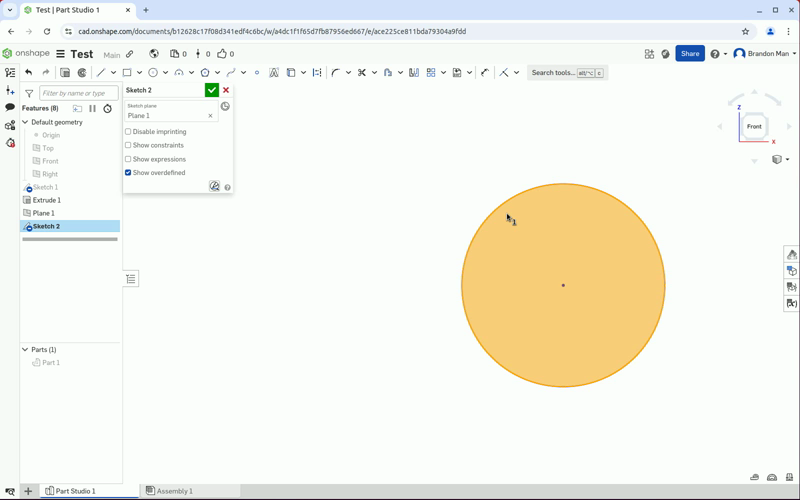
scroll(-6)
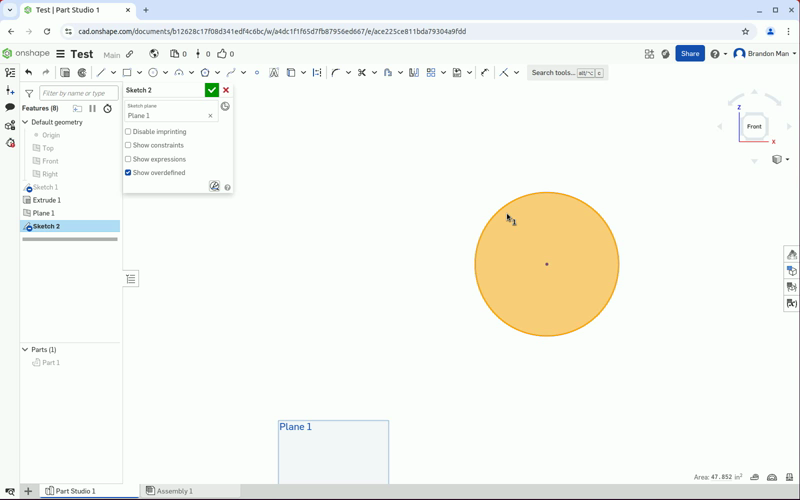
scroll(-6)
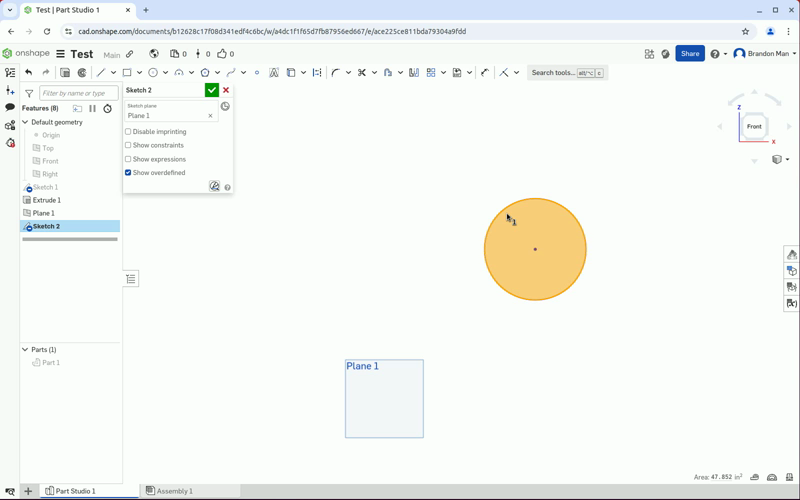
scroll(-6)
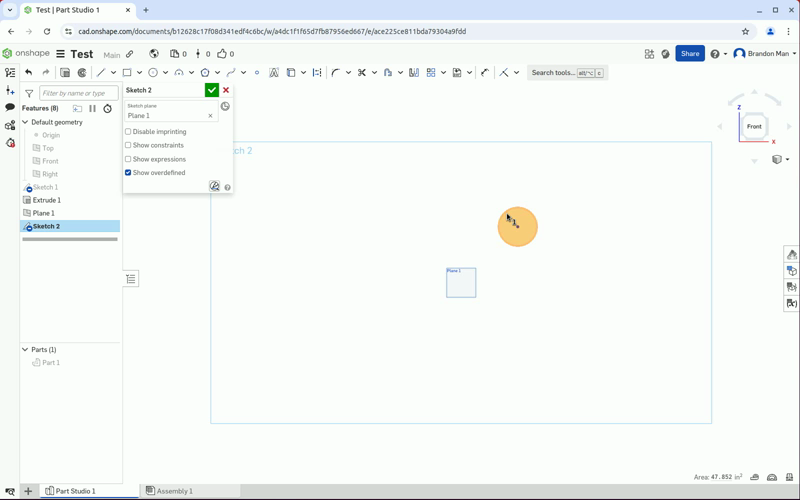
mouse_move(73, 352)
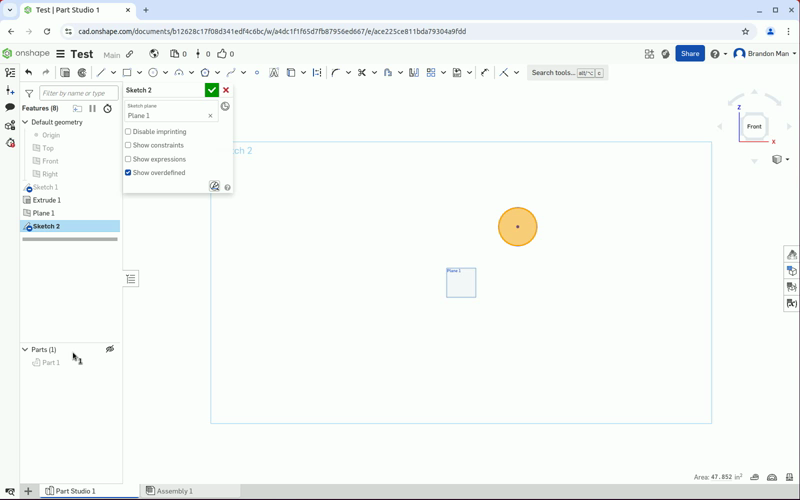
key(shift+y)
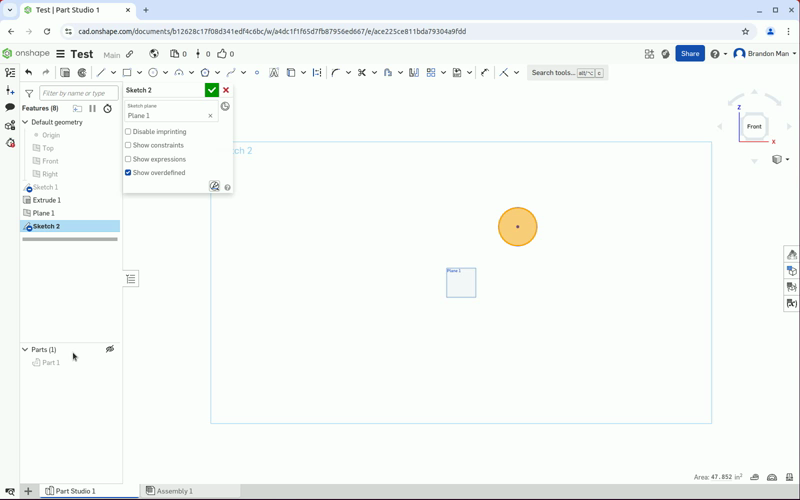
key(shift+e)
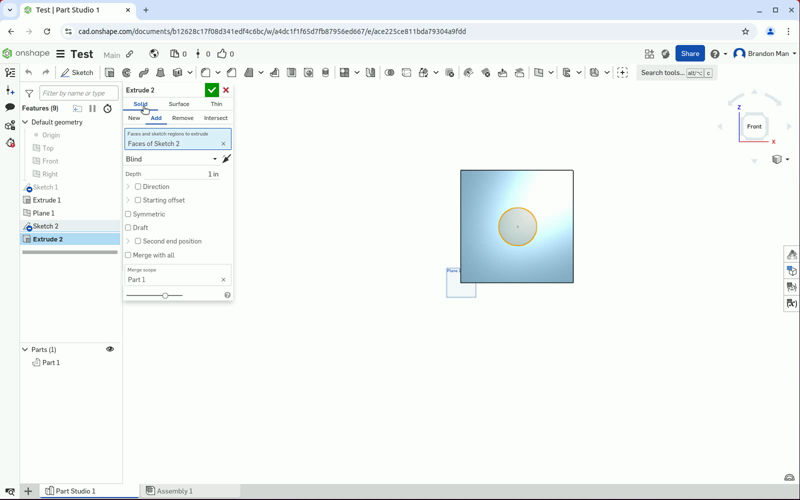
mouse_move(143, 106)
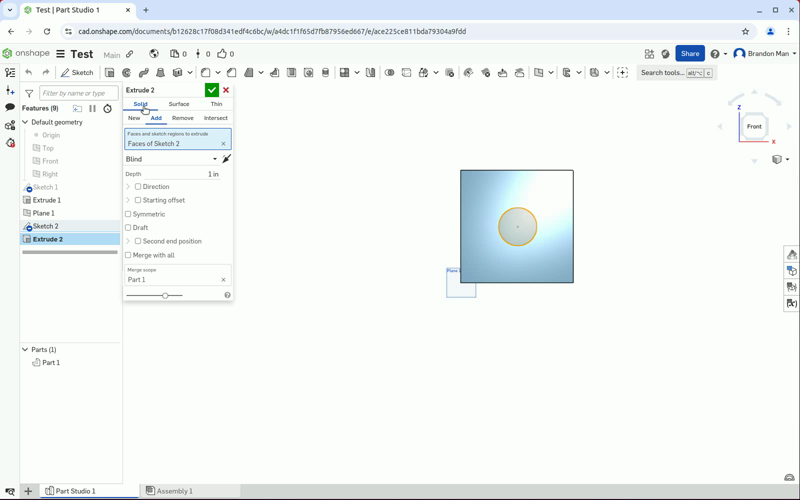
click(143, 106)
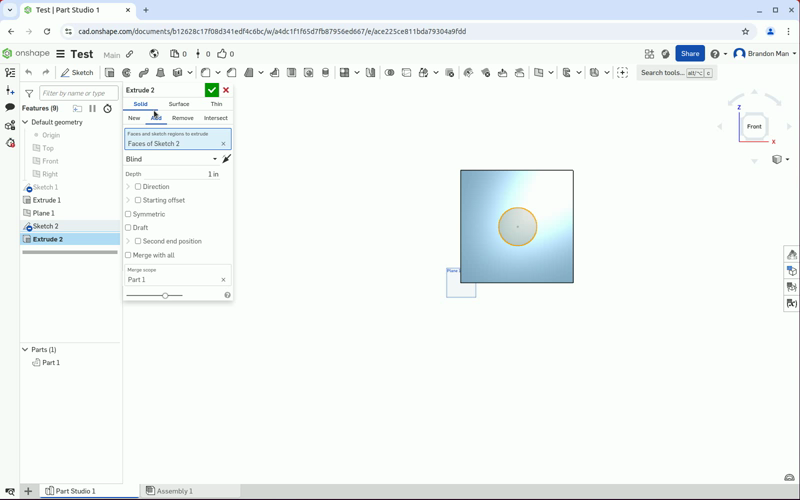
mouse_move(186, 120)
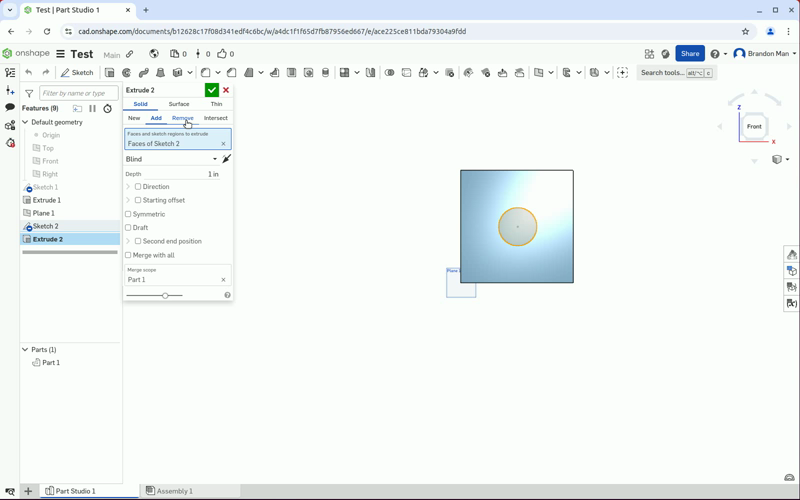
click(186, 120)
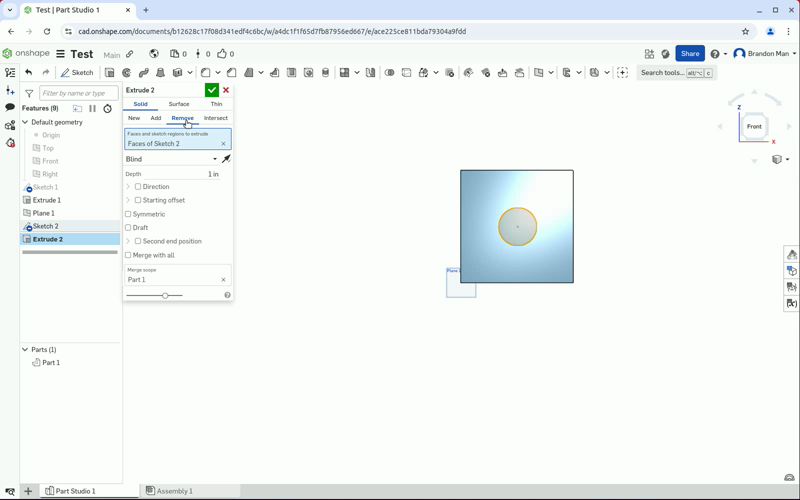
key(tab, 4)
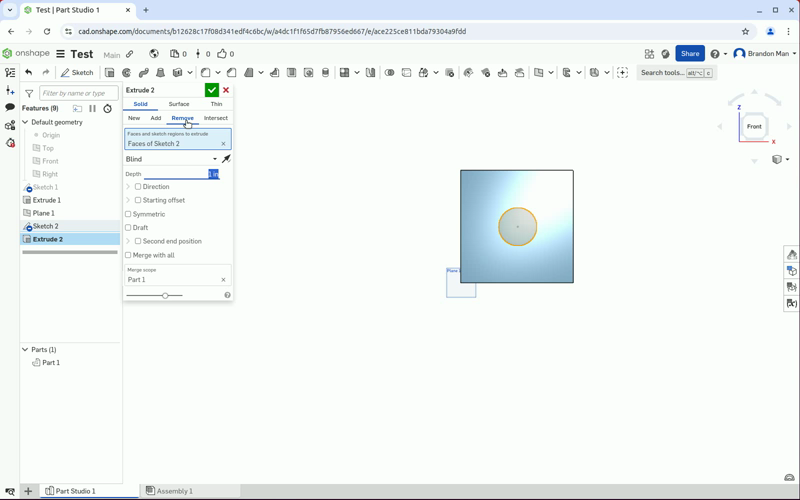
text(7.703)
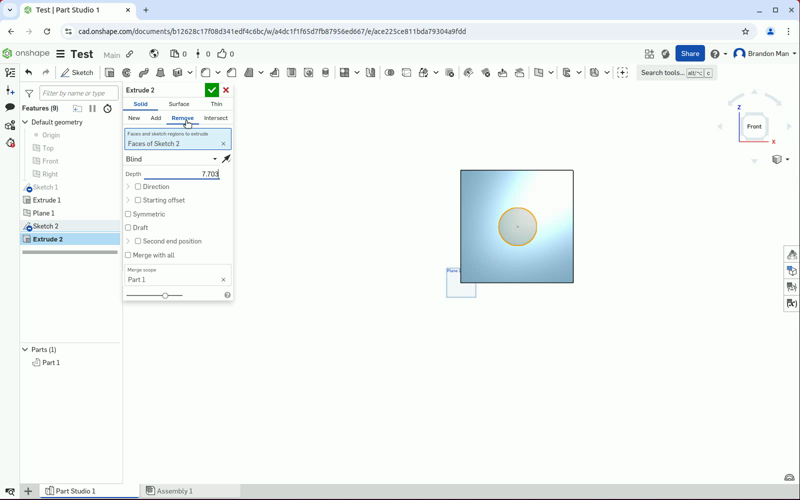
key(tab, 6)
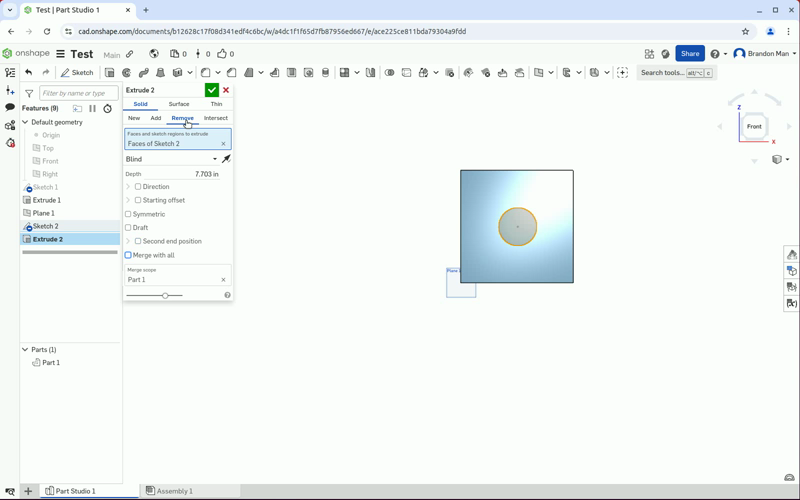
key(space)
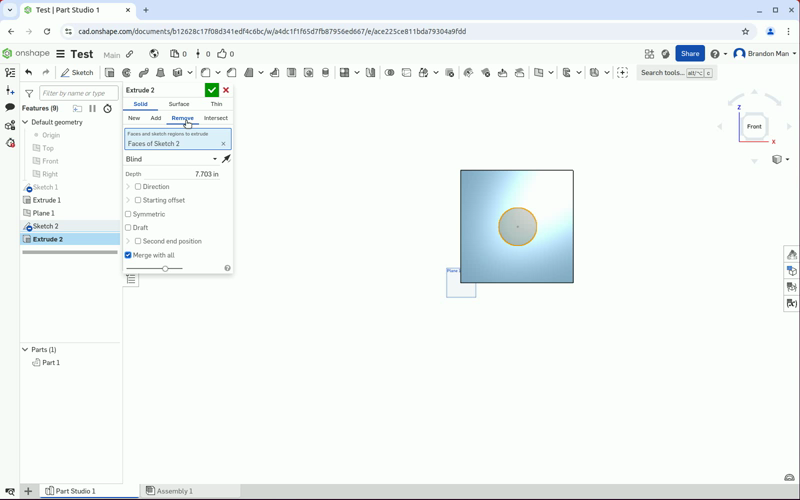
key(enter)
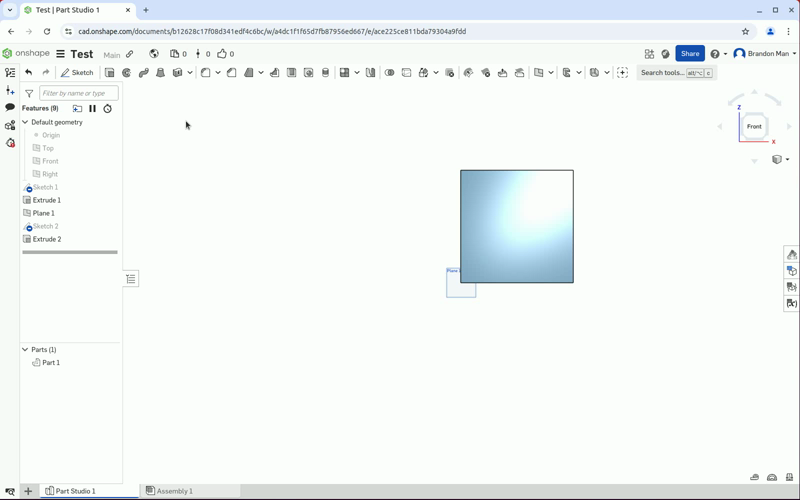
key(shift+h)
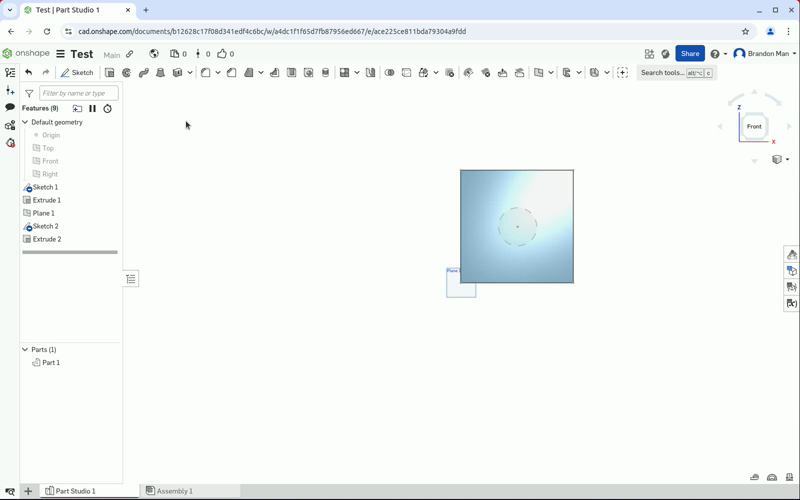
key(shift+h)
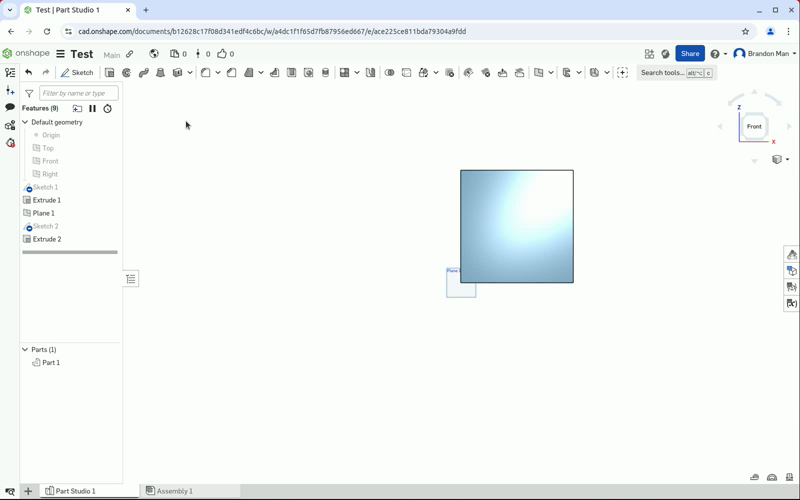
mouse_move(73, 189)
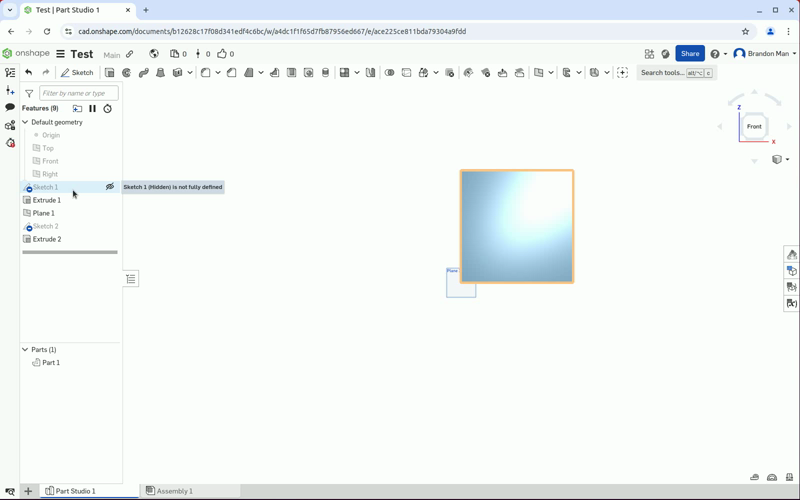
click(73, 189)
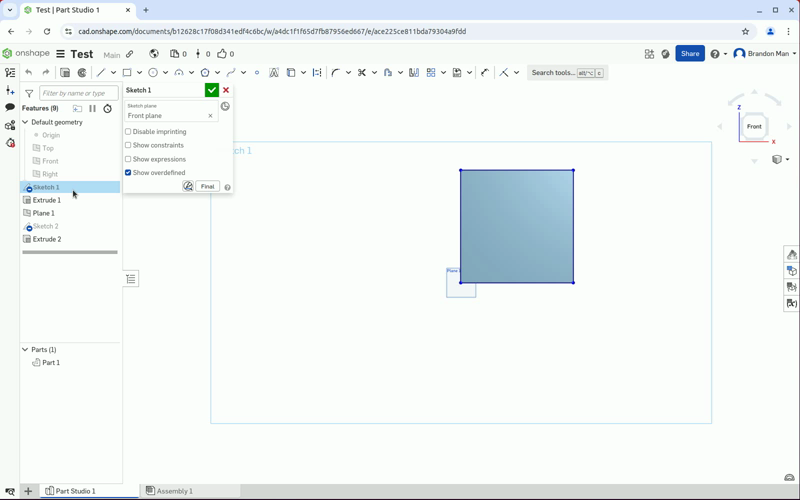
mouse_move(229, 92)
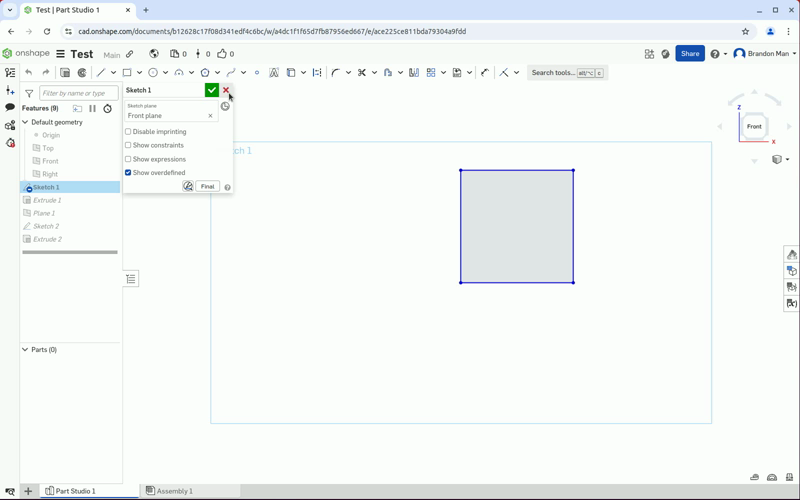
click(229, 92)
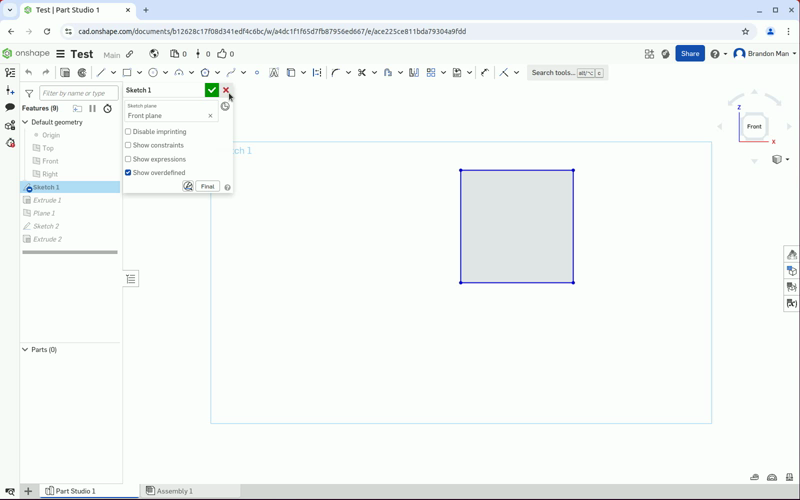
key(shift+s)
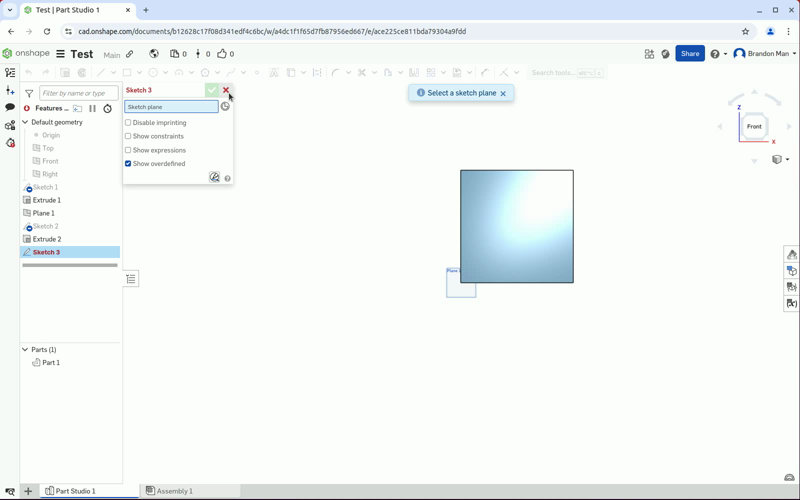
mouse_move(73, 215)
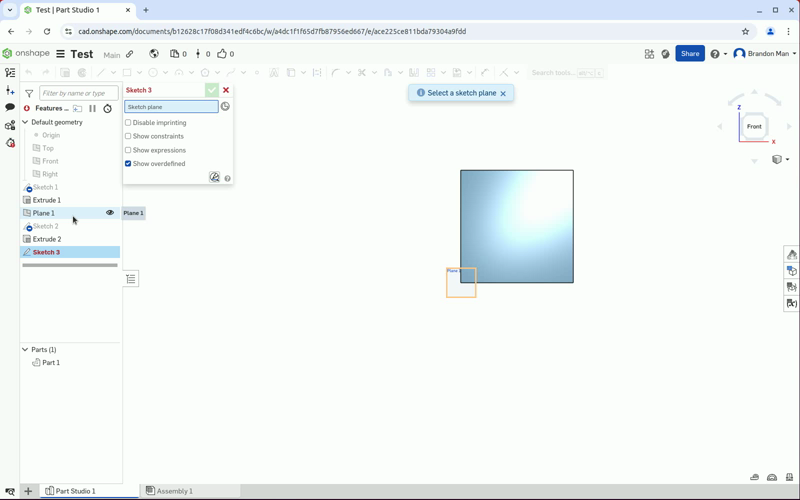
click(73, 215)
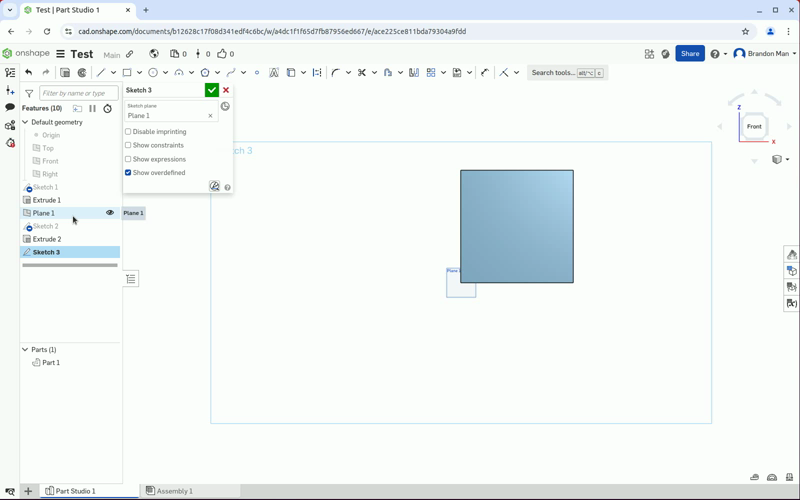
mouse_move(73, 352)
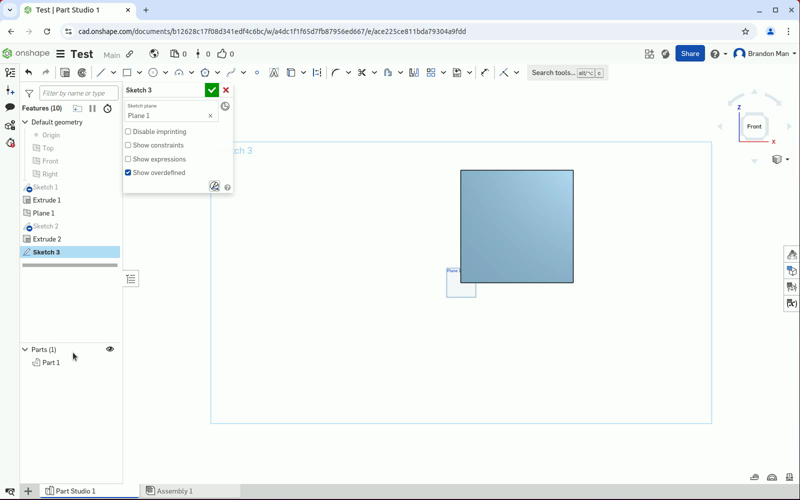
key(y)
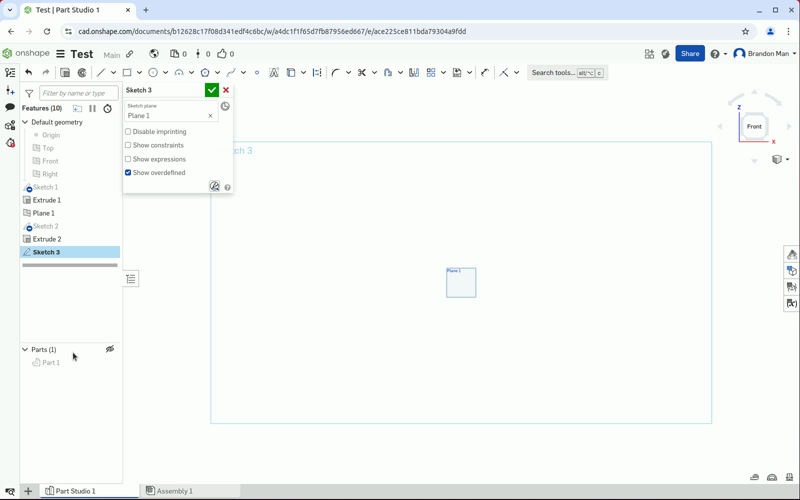
key(c)
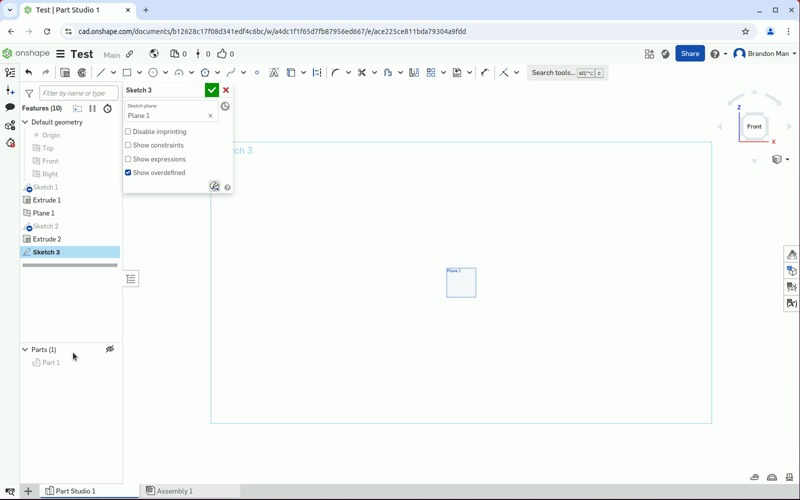
key_down(shift)
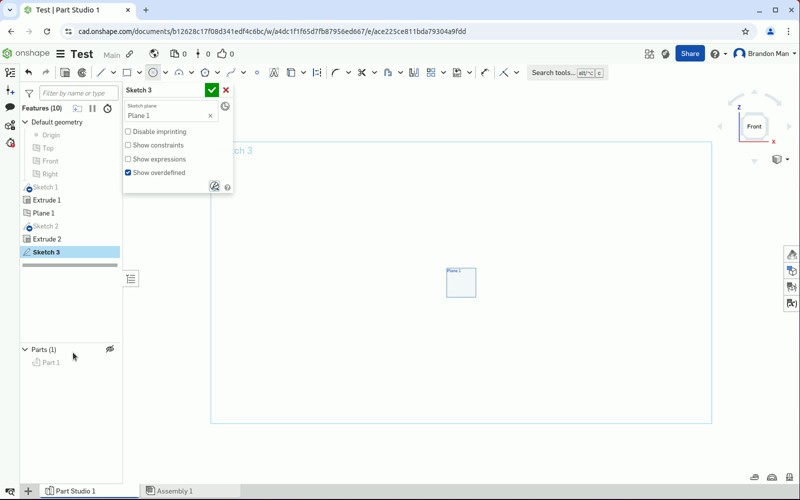
mouse_move(517, 257)
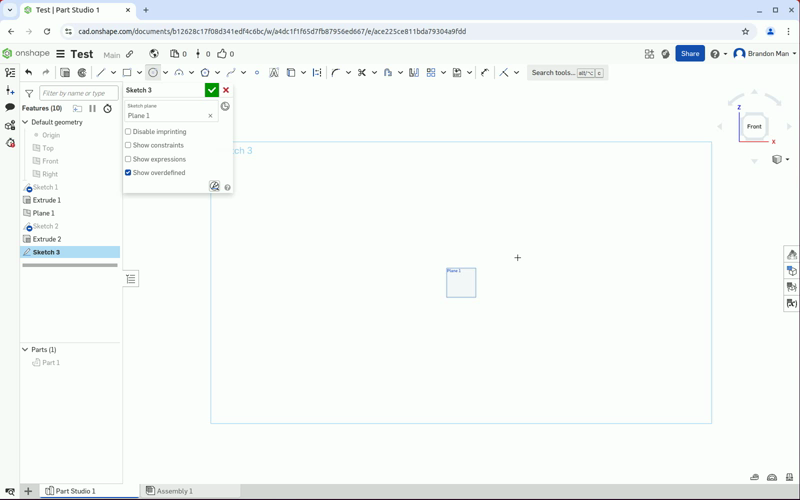
click(517, 257)
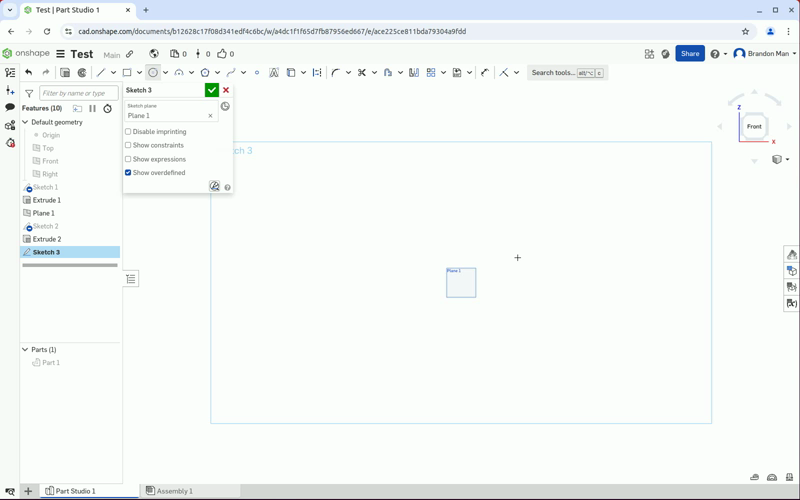
key_up(shift)
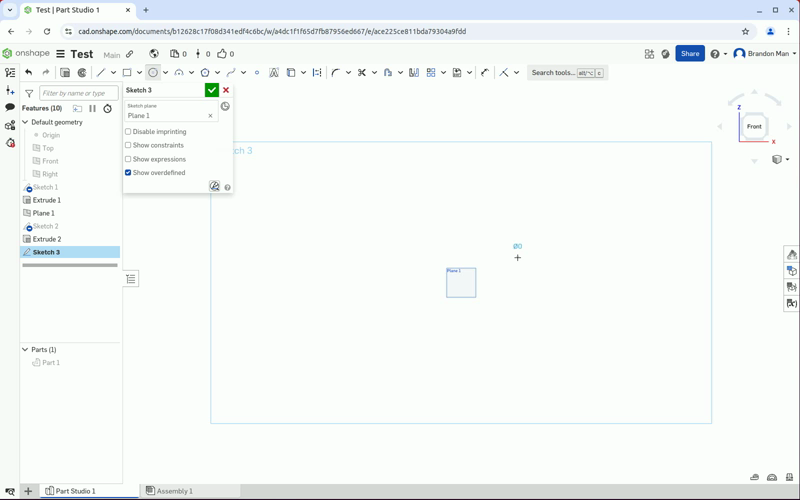
mouse_move(527, 257)
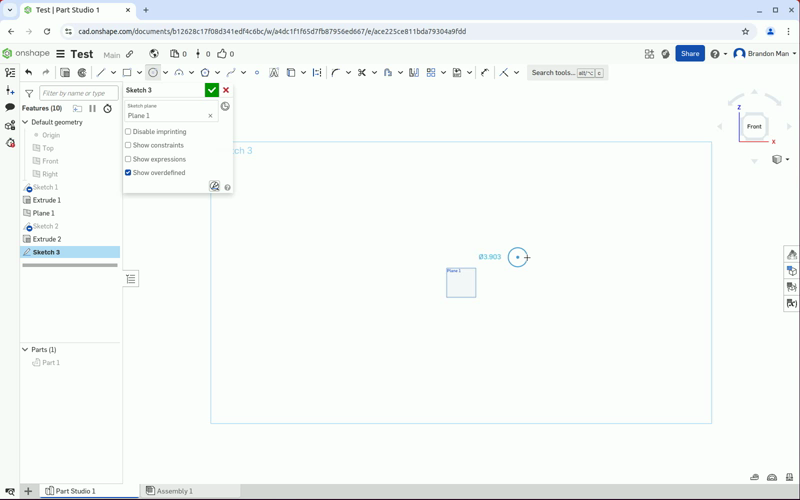
click(527, 257)
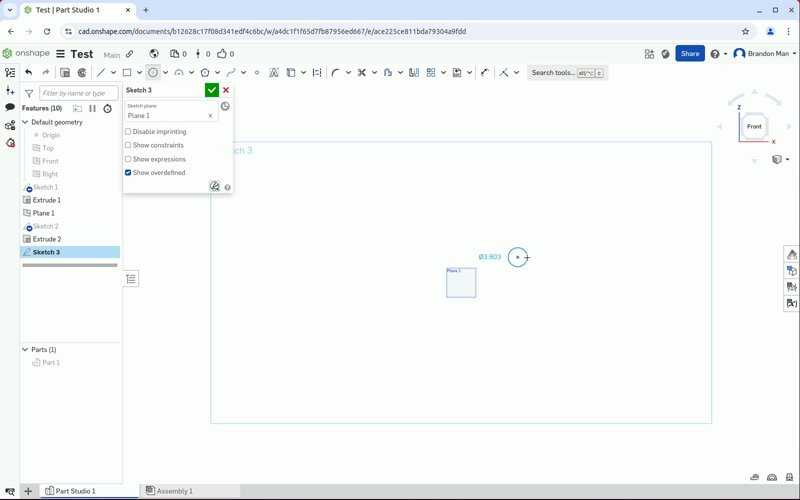
key(esc)
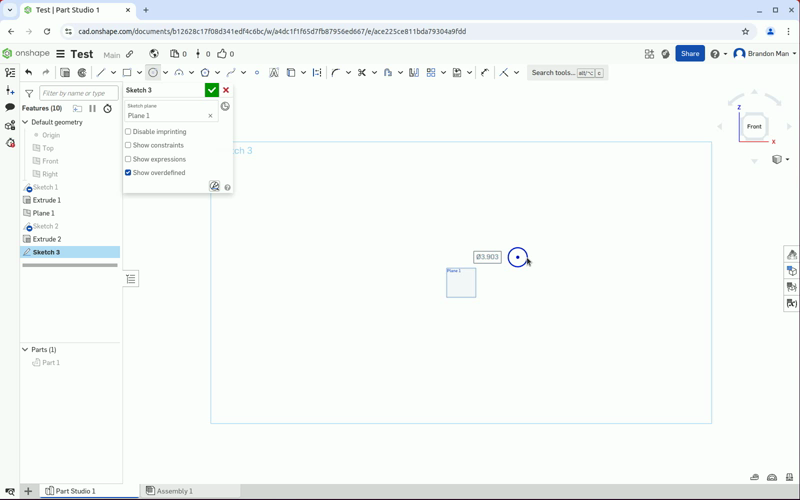
mouse_move(515, 259)
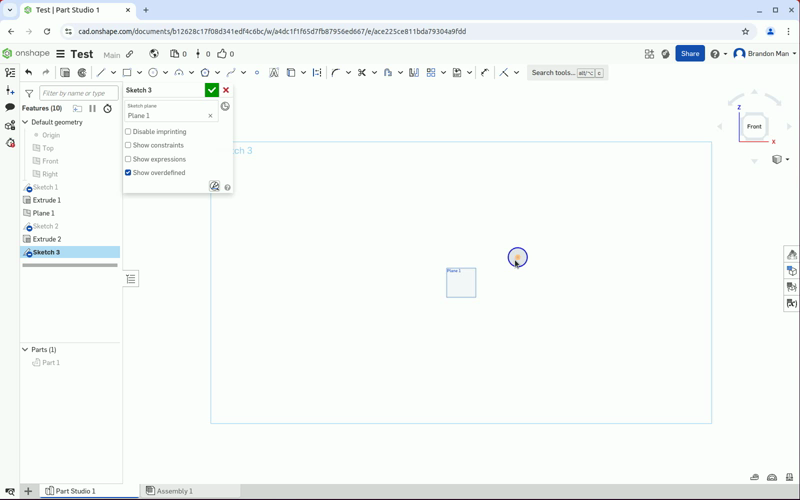
scroll(6)
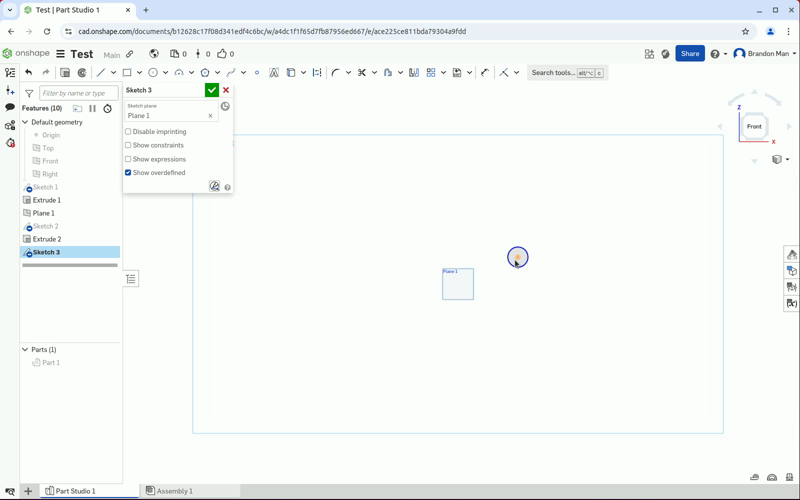
scroll(6)
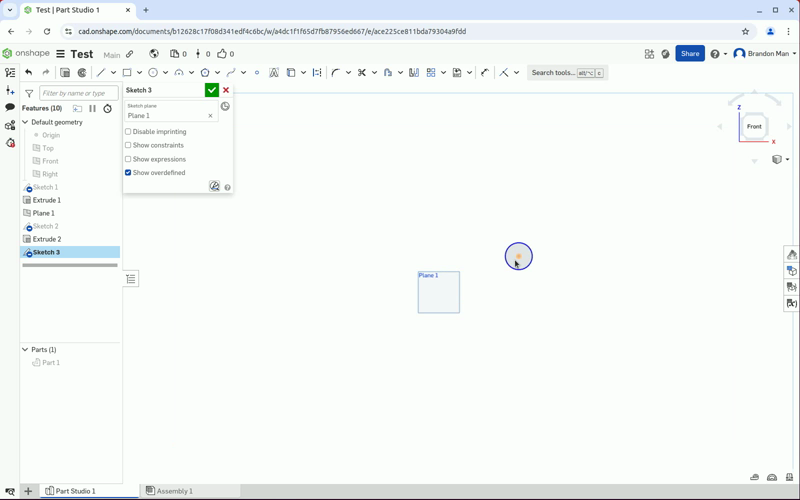
scroll(6)
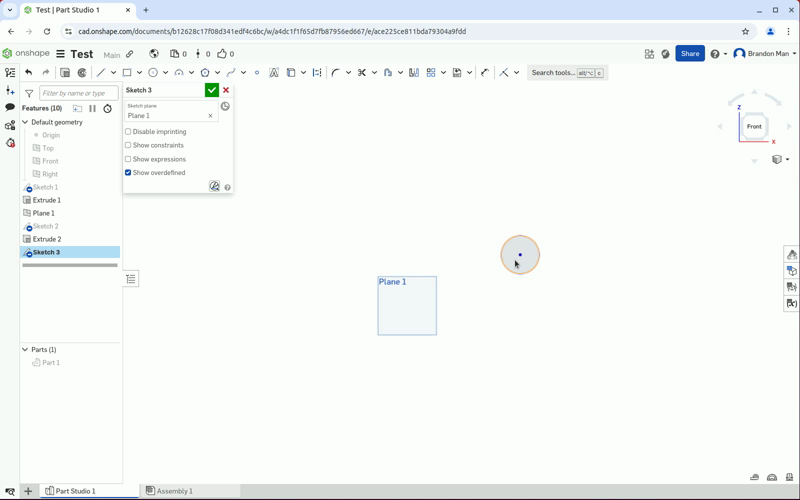
scroll(6)
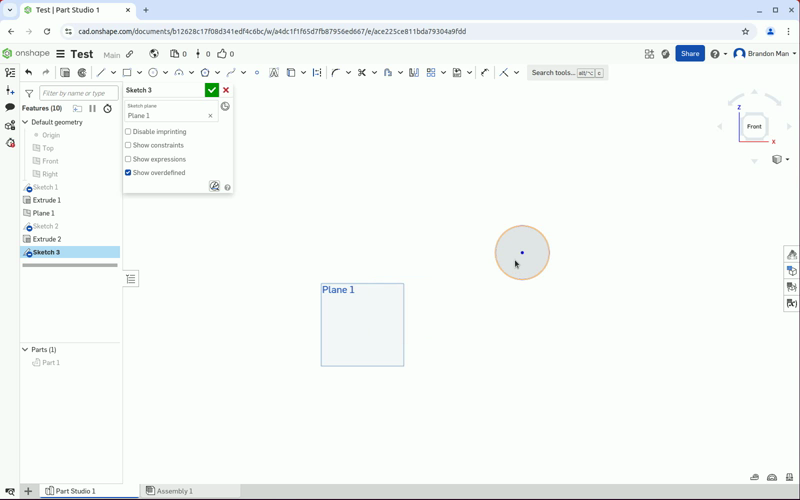
scroll(6)
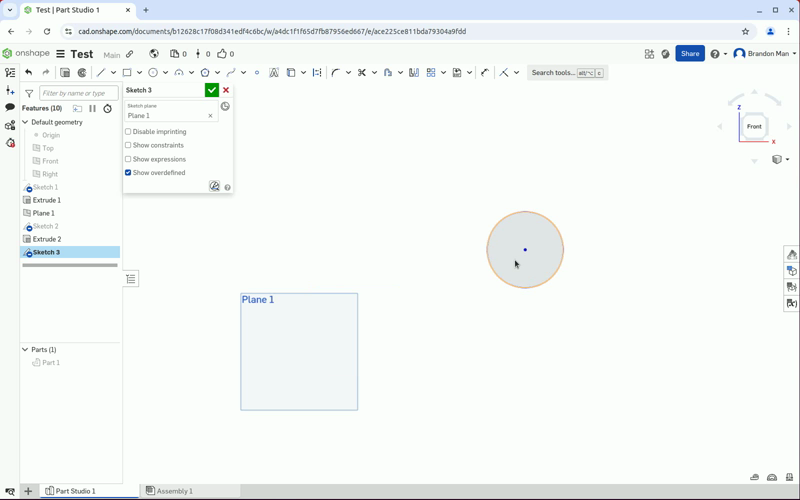
scroll(6)
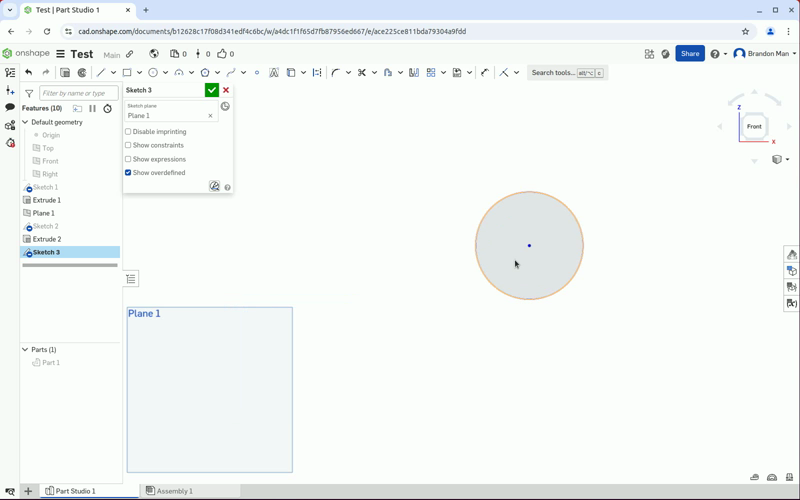
scroll(6)
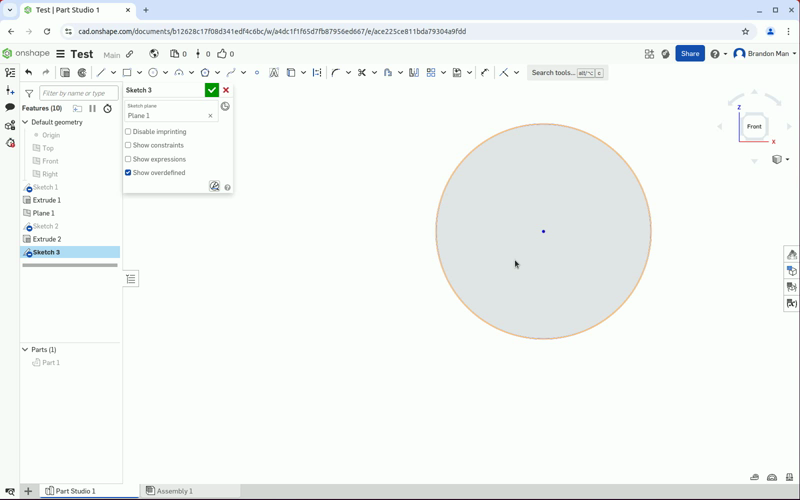
click(515, 259)
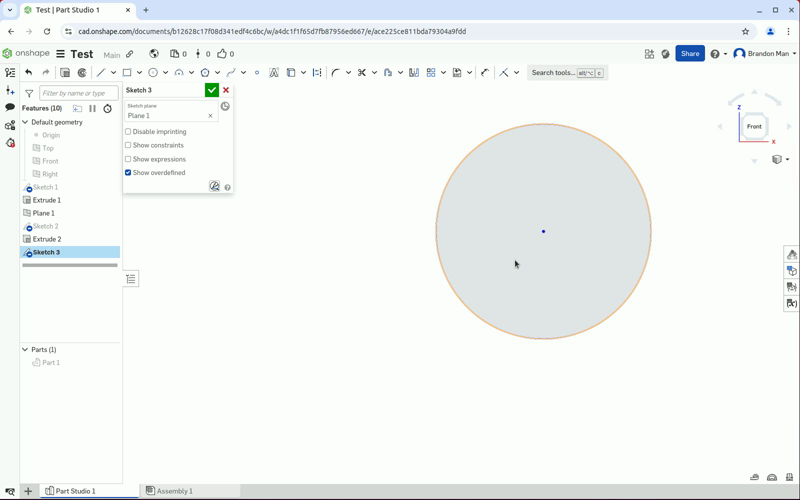
scroll(-6)
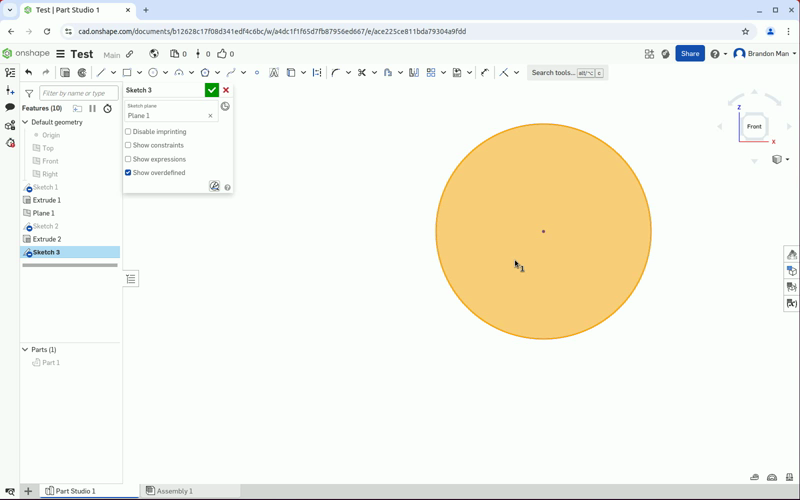
scroll(-6)
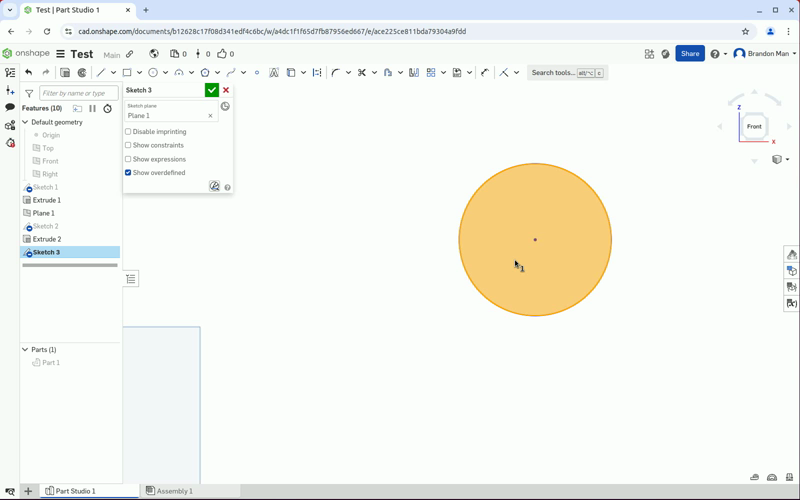
scroll(-6)
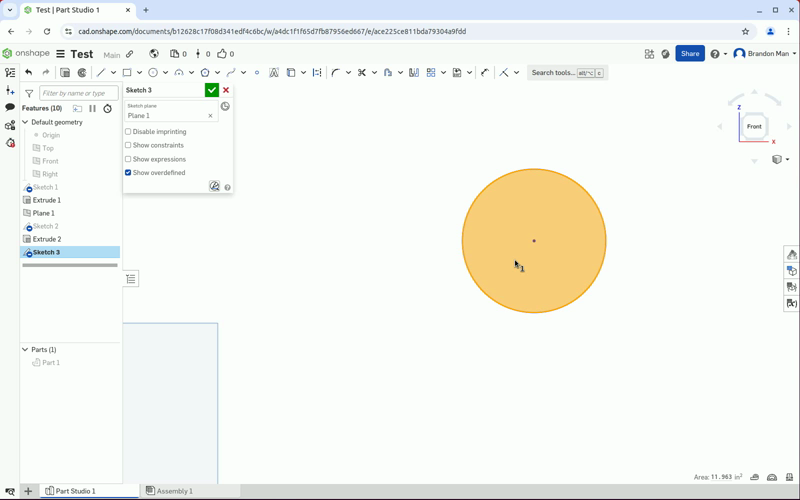
scroll(-6)
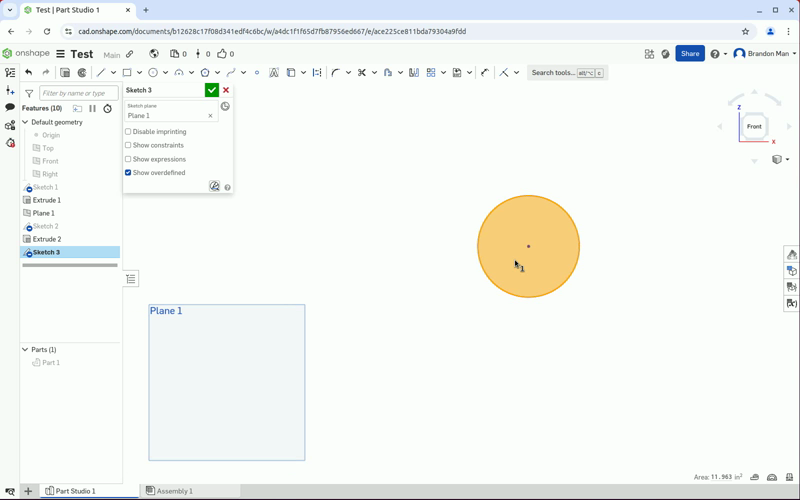
scroll(-6)
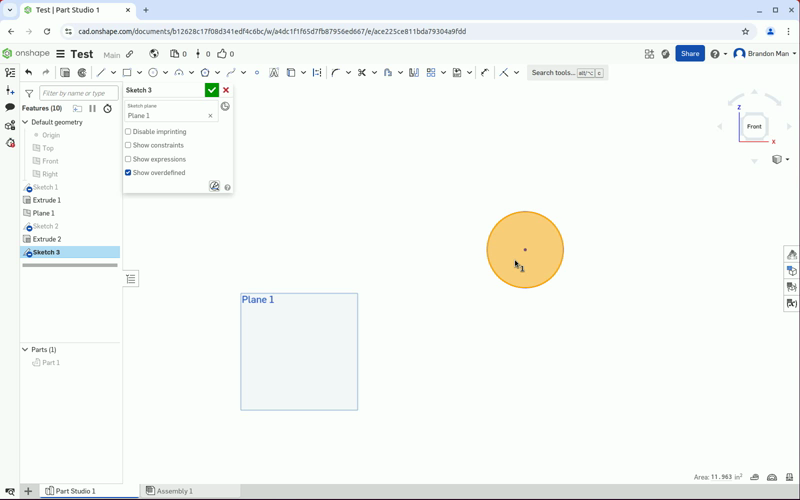
scroll(-6)
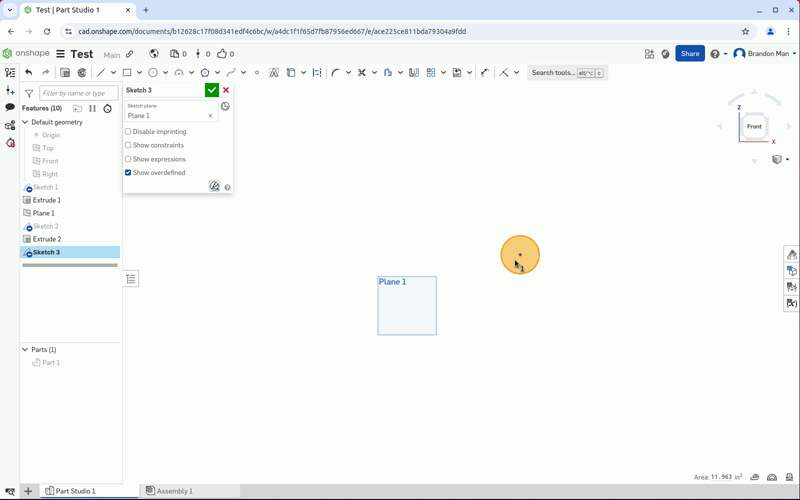
scroll(-6)
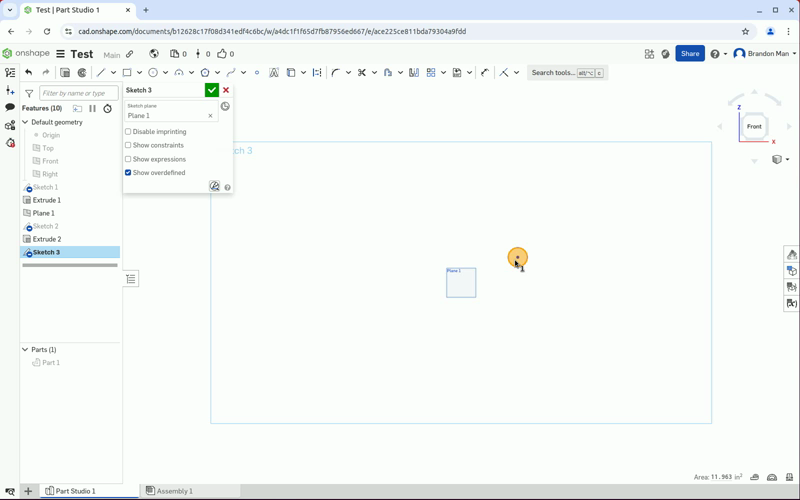
mouse_move(73, 352)
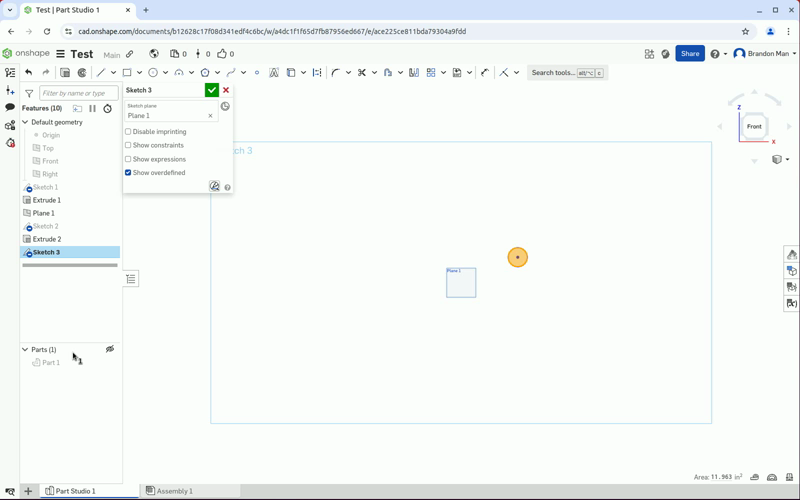
key(shift+y)
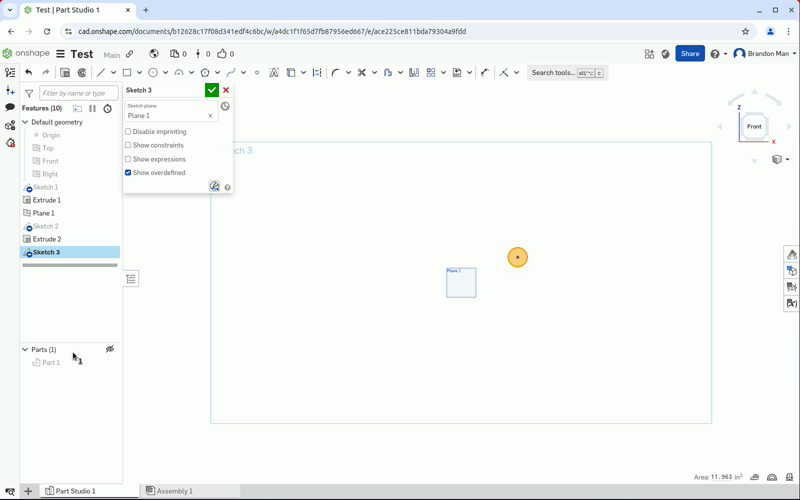
key(shift+e)
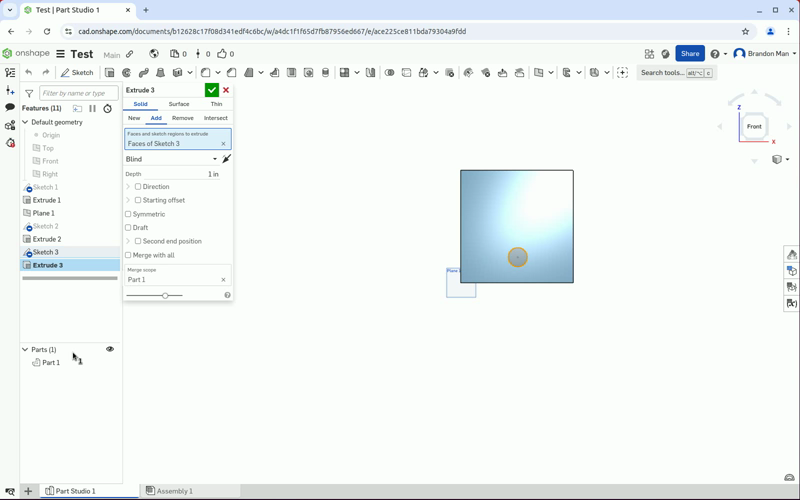
mouse_move(143, 106)
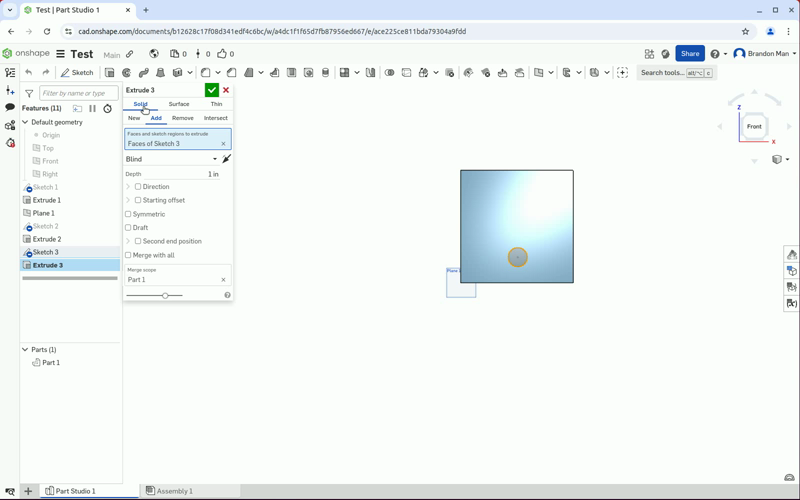
click(143, 106)
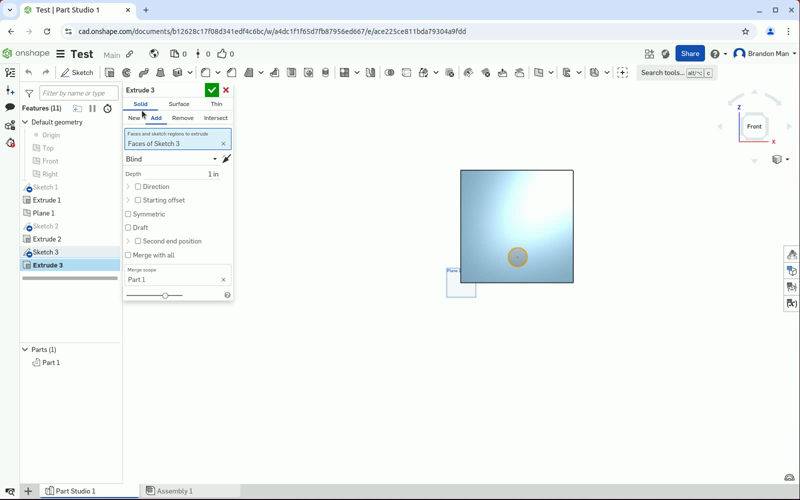
mouse_move(137, 120)
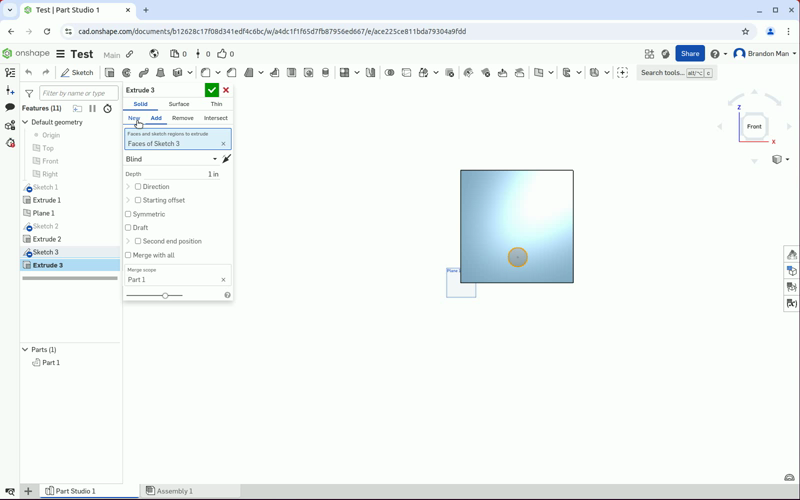
click(137, 120)
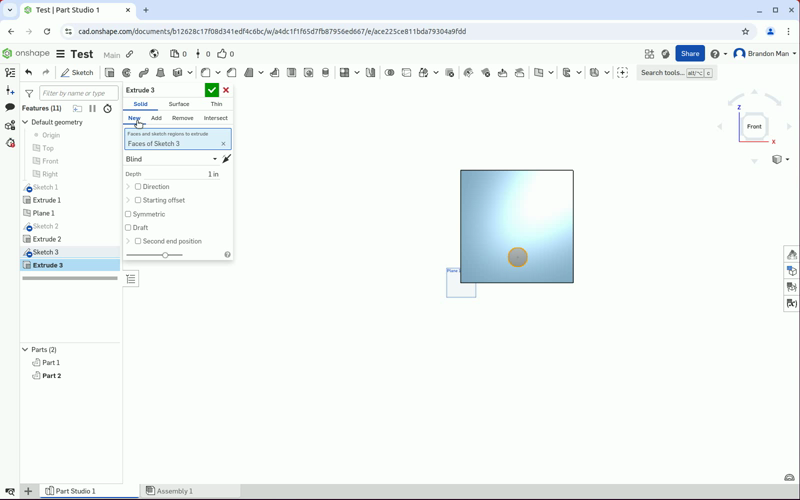
key(tab, 4)
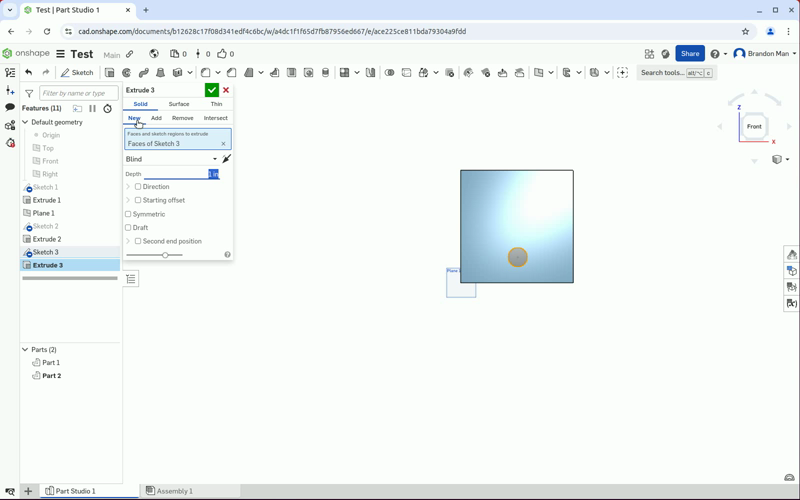
text(11.554)
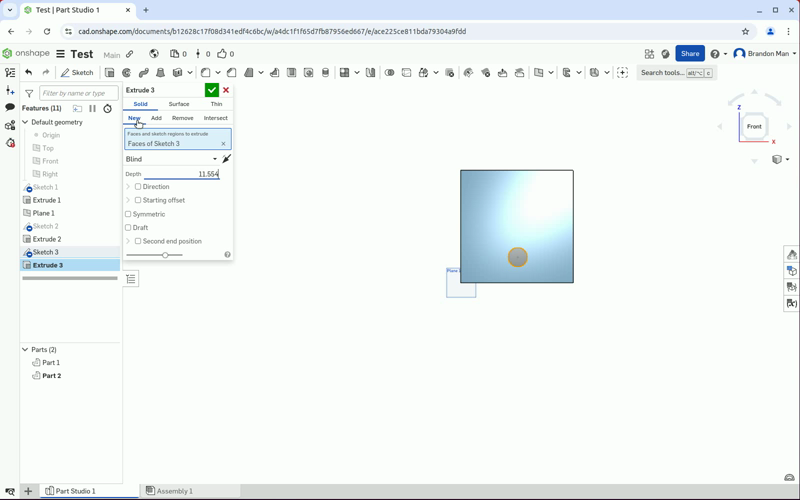
key(enter)
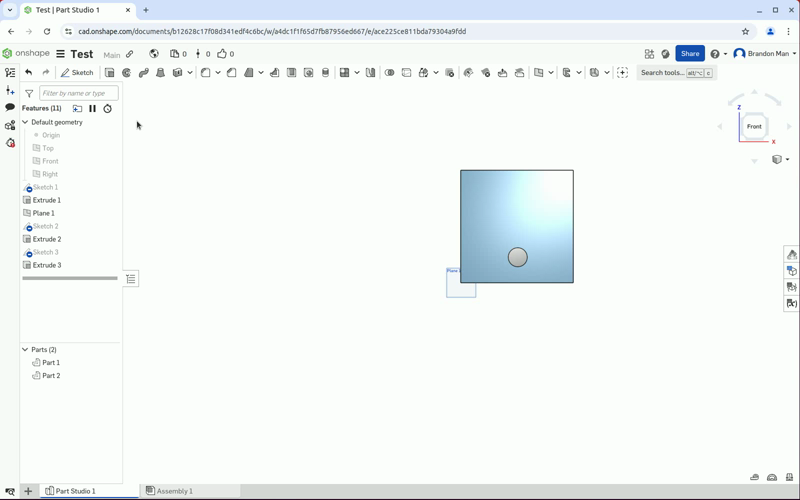
key(shift+h)
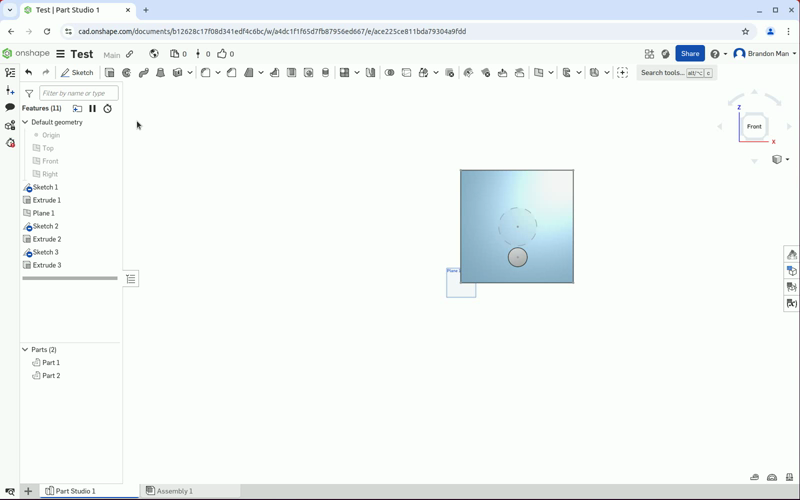
key(shift+h)
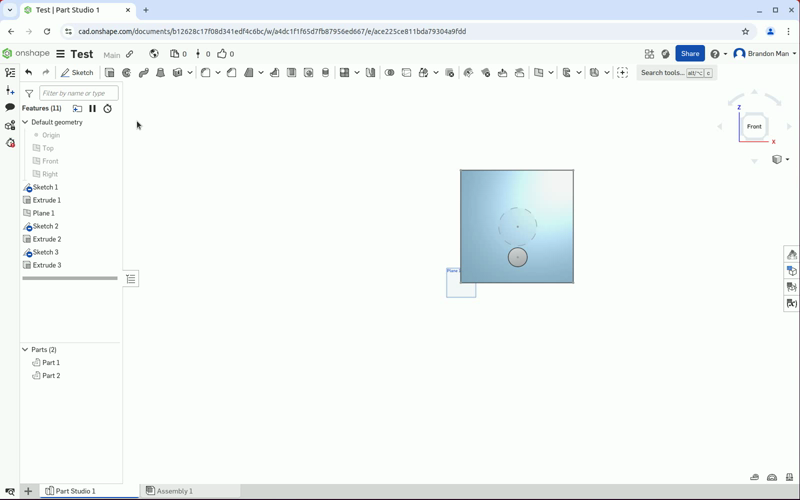
key(shift+7)
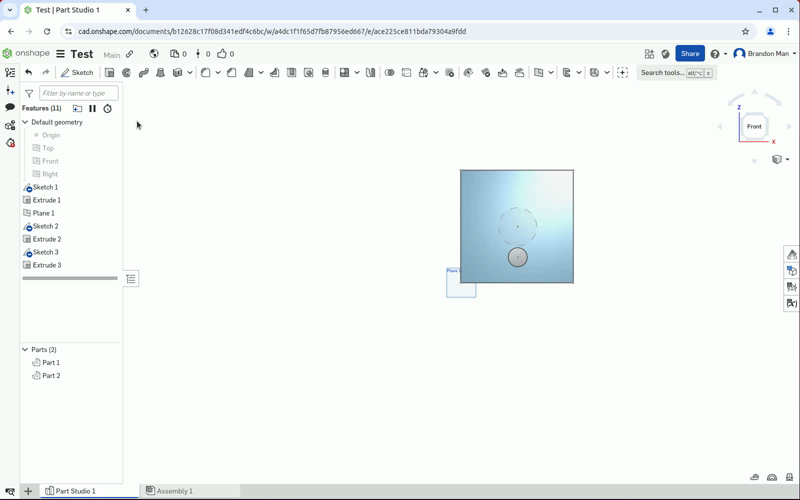
key(left, 2)
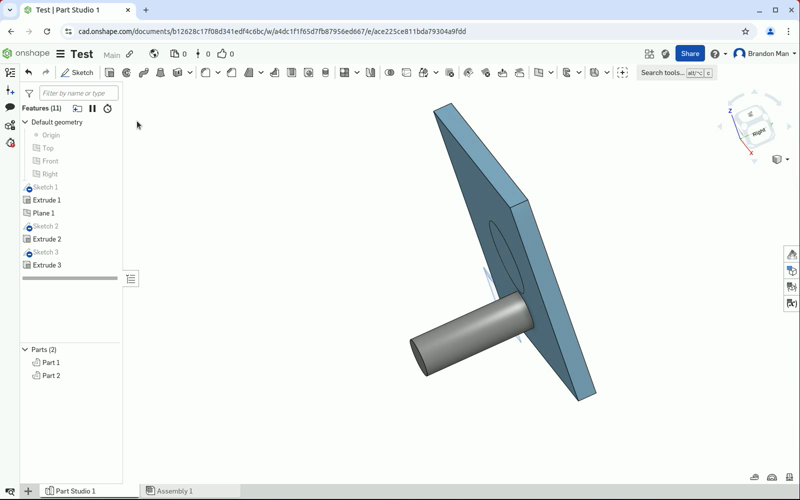
key(down, 2)
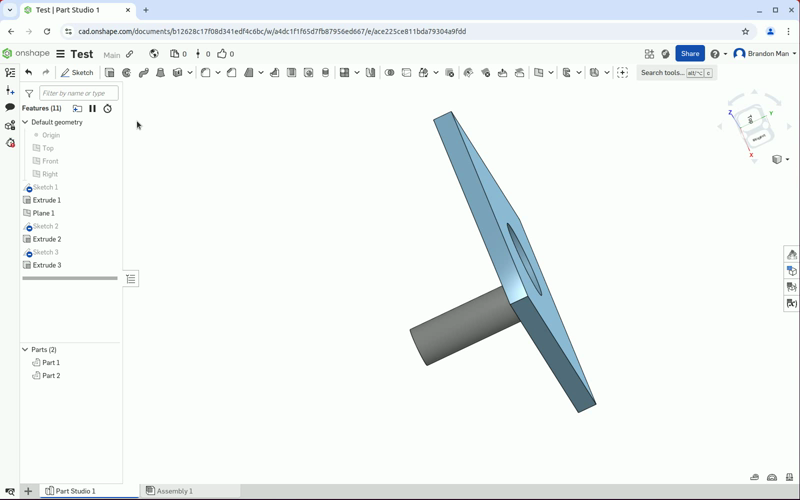
key(up, 2)
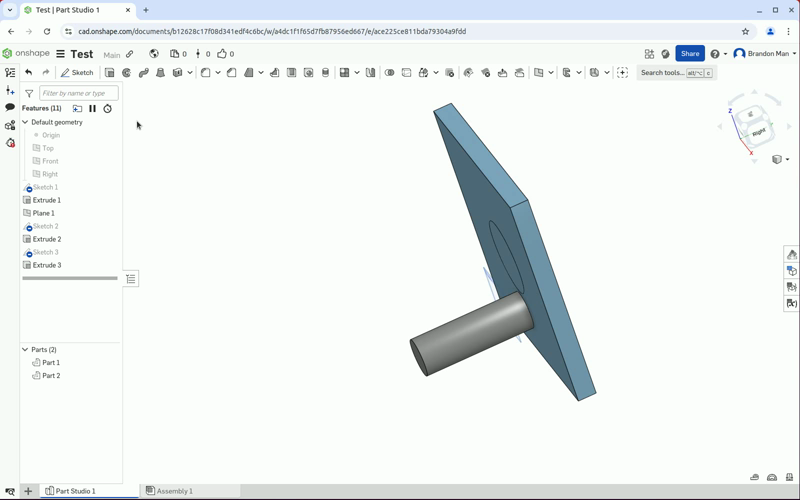
key(right, 2)
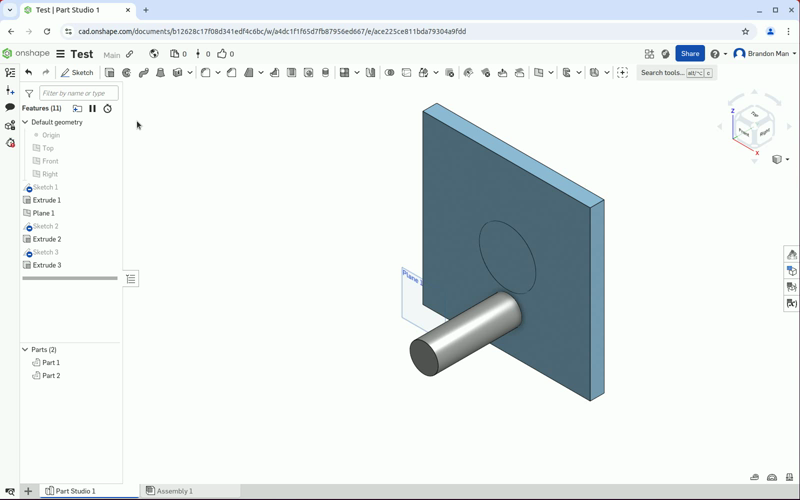
mouse_move(73, 189)
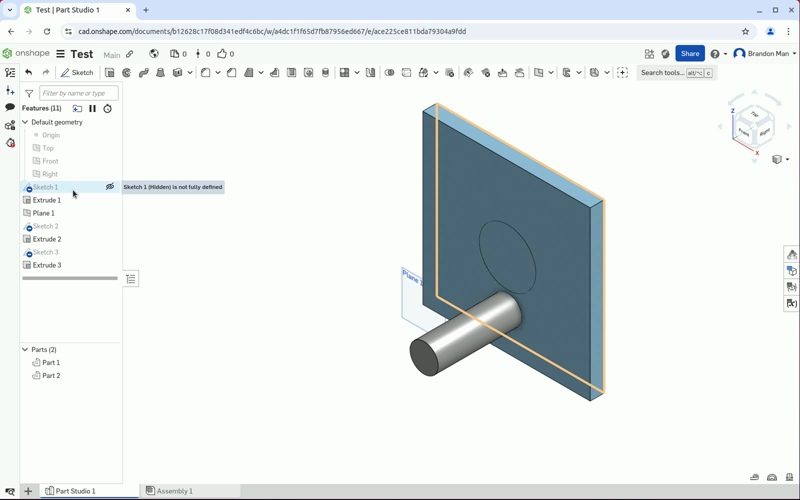
click(73, 189)